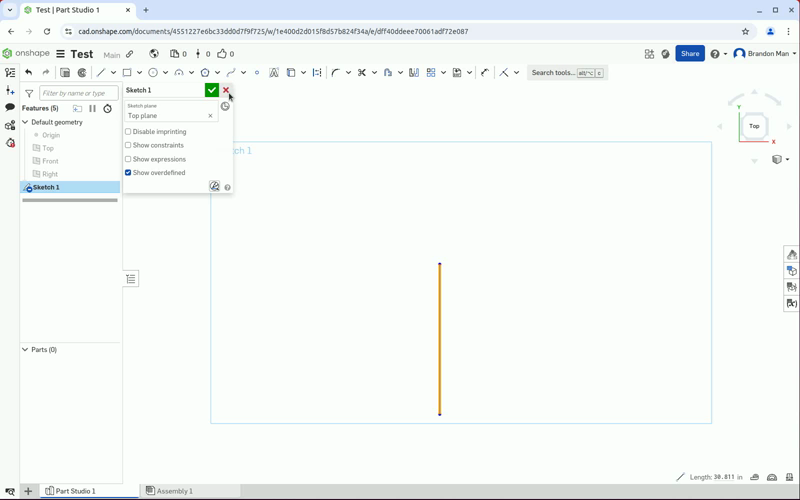
key(shift+h)
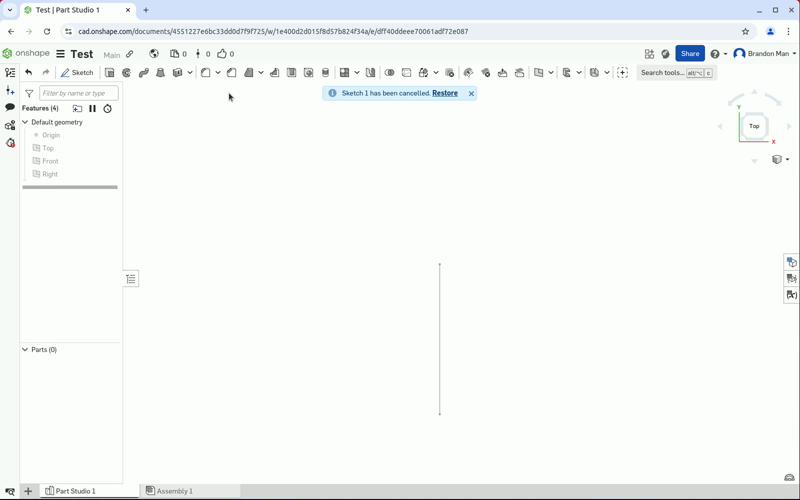
mouse_move(73, 352)
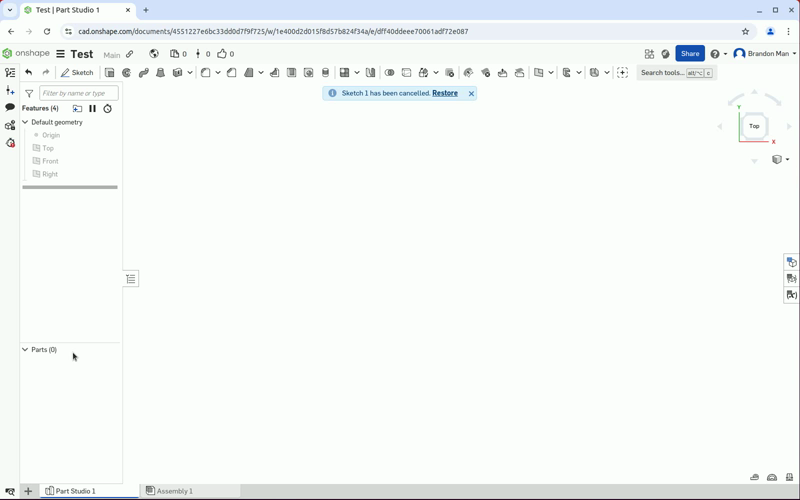
key(y)
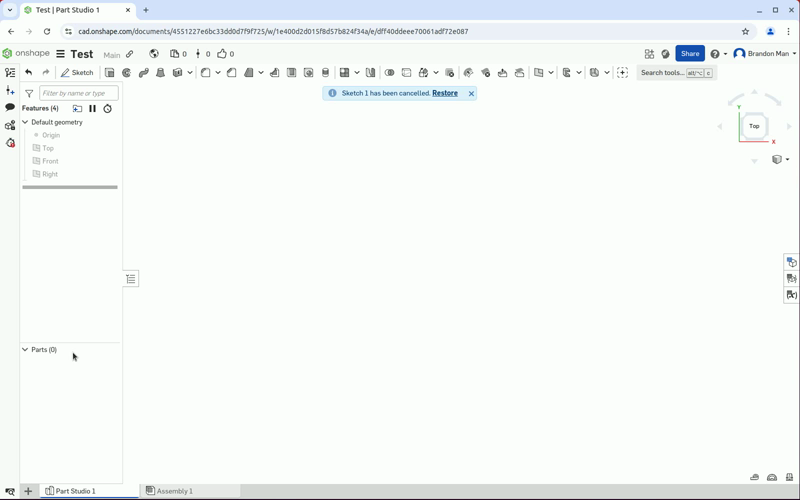
key(shift+p)
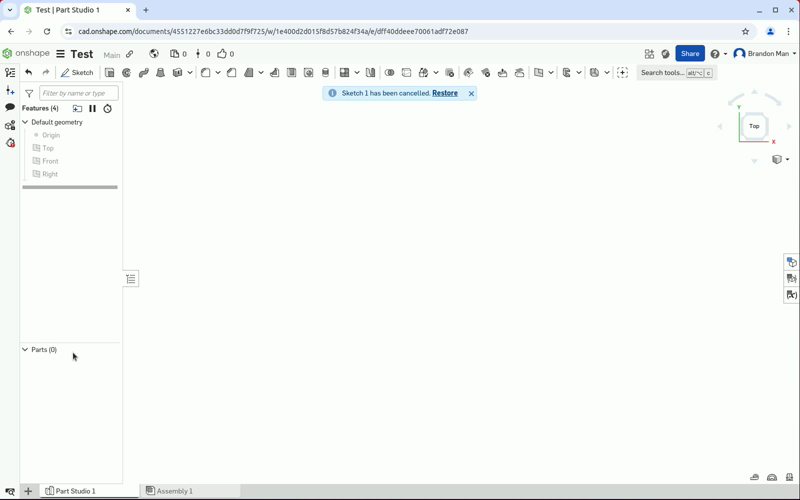
key(space)
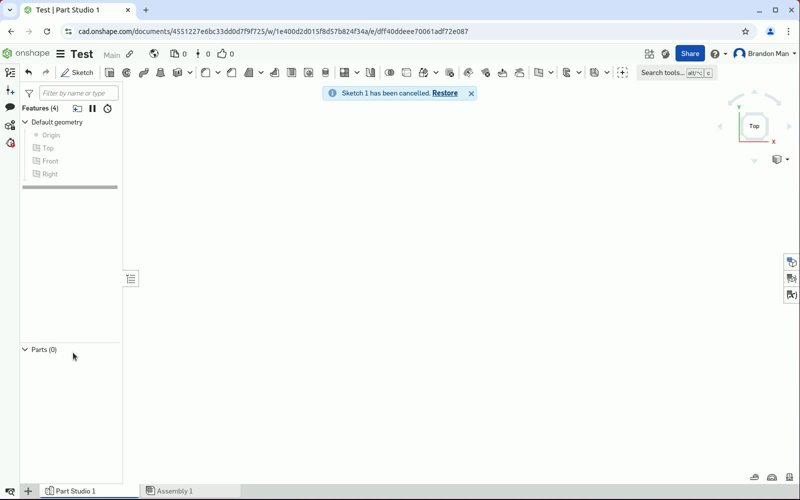
key_down(shift)
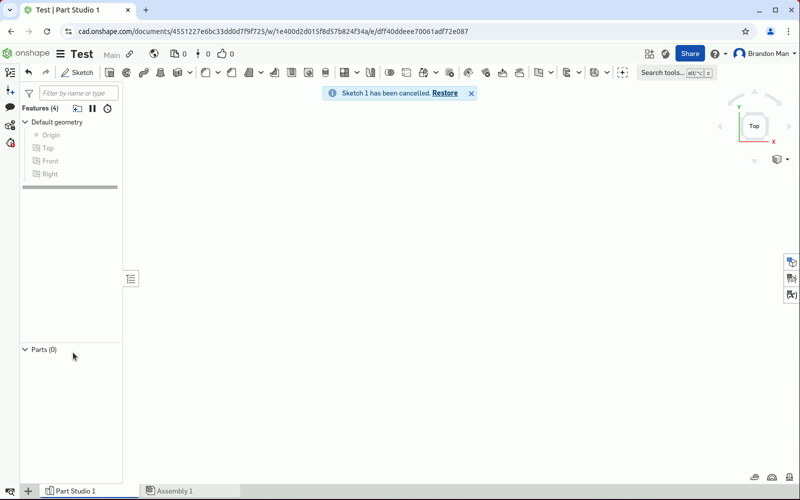
key(up)
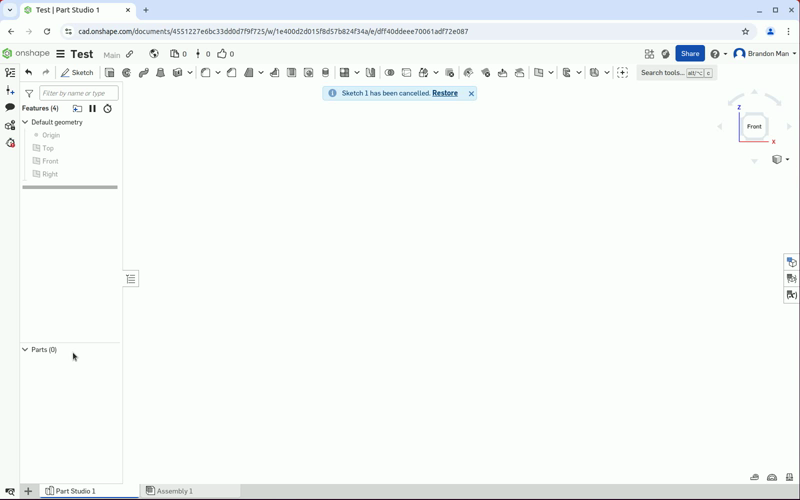
key_up(shift)
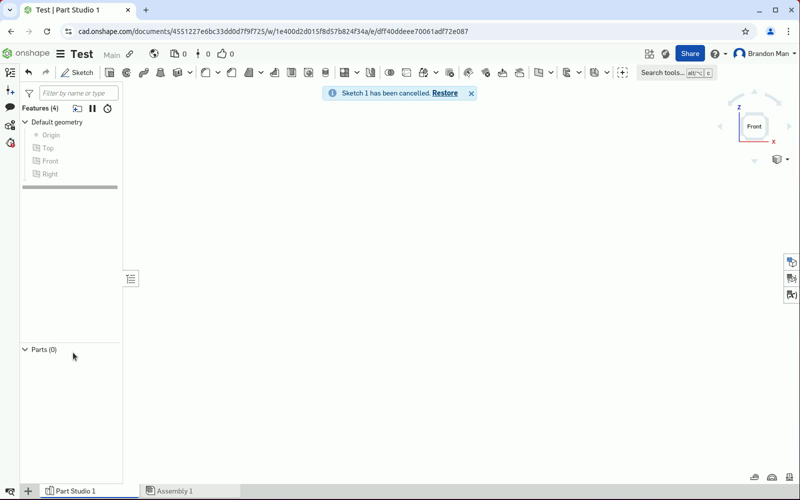
mouse_move(73, 352)
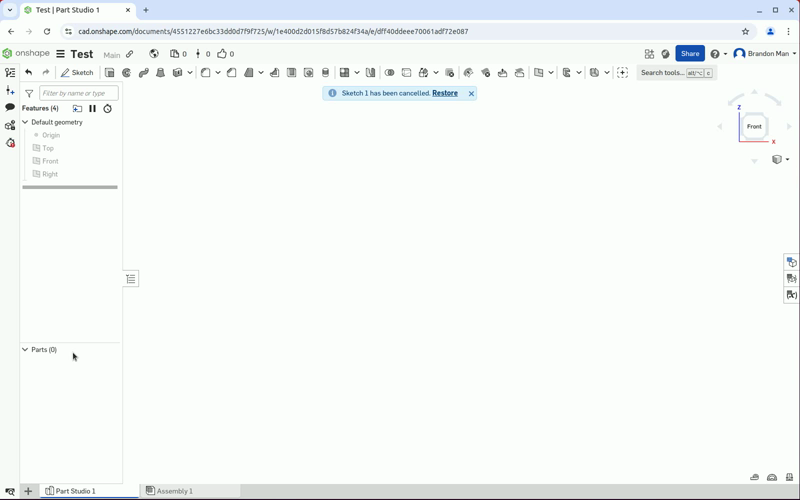
key(shift+y)
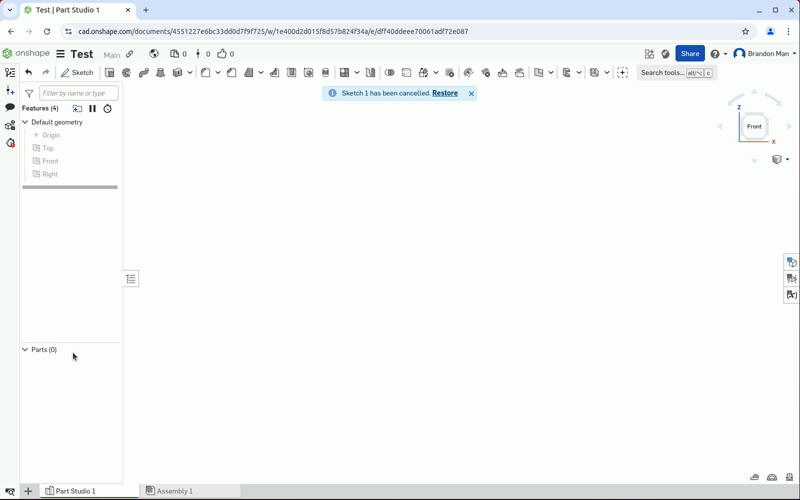
key(shift+s)
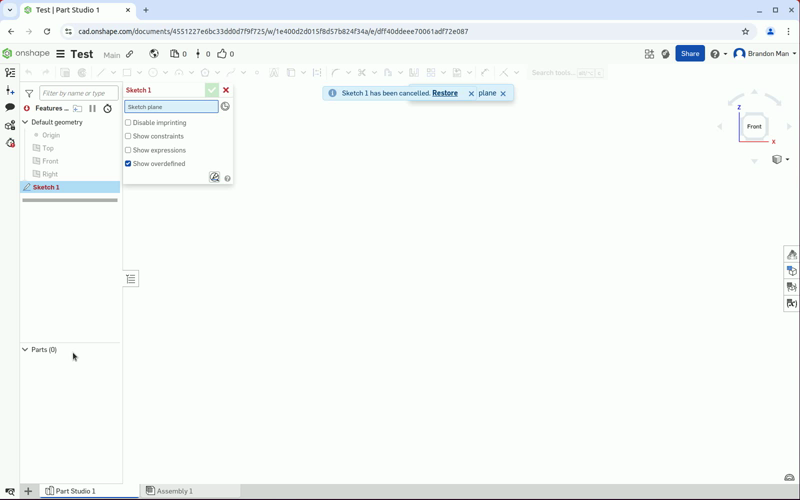
mouse_move(73, 163)
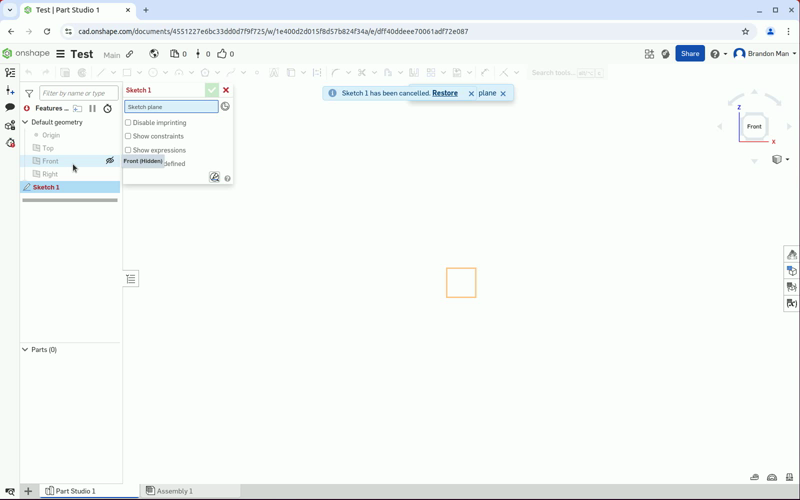
click(73, 163)
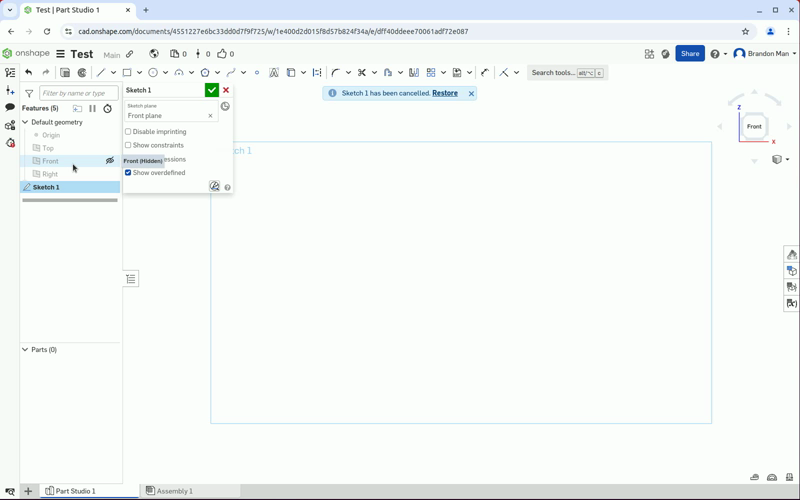
mouse_move(73, 352)
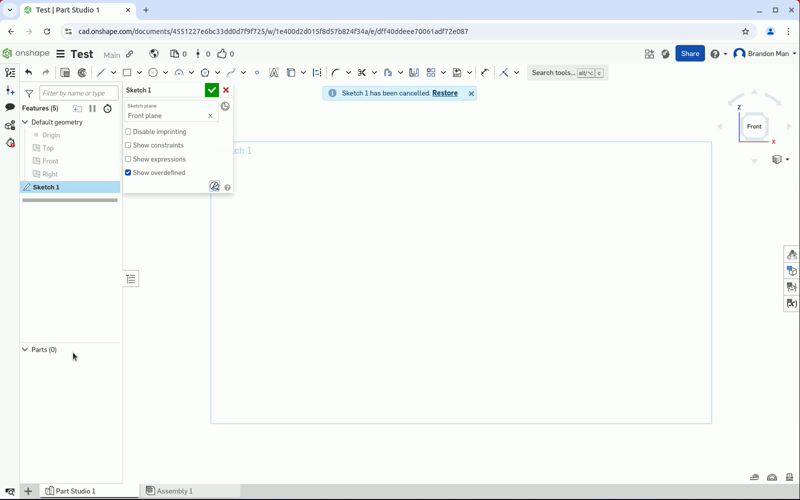
key(y)
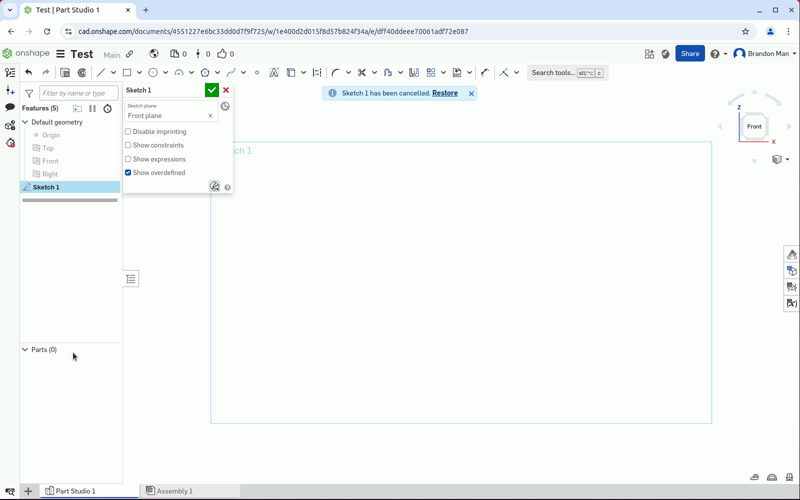
key(l)
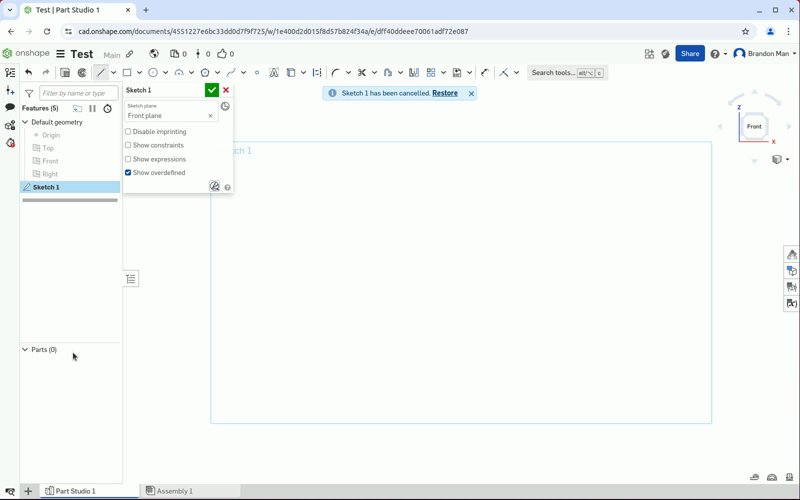
key_down(shift)
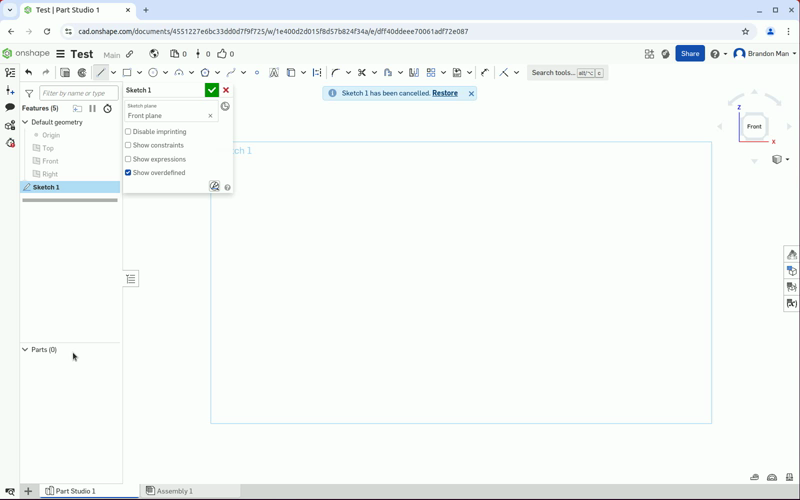
mouse_move(365, 270)
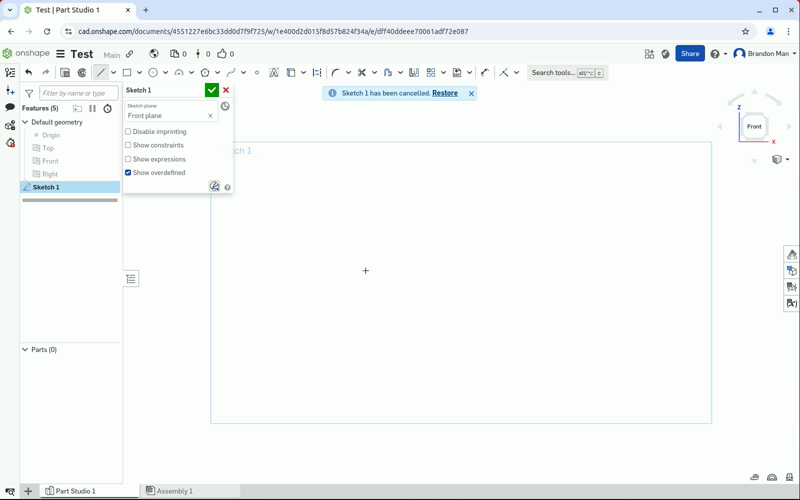
click(365, 270)
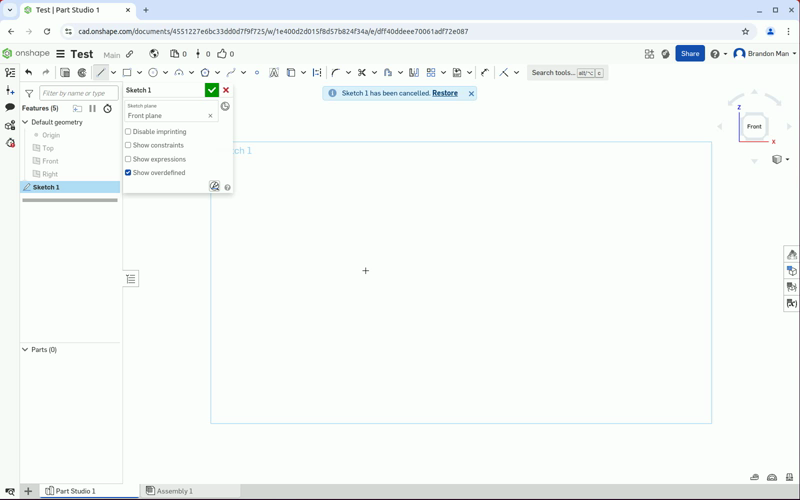
key_up(shift)
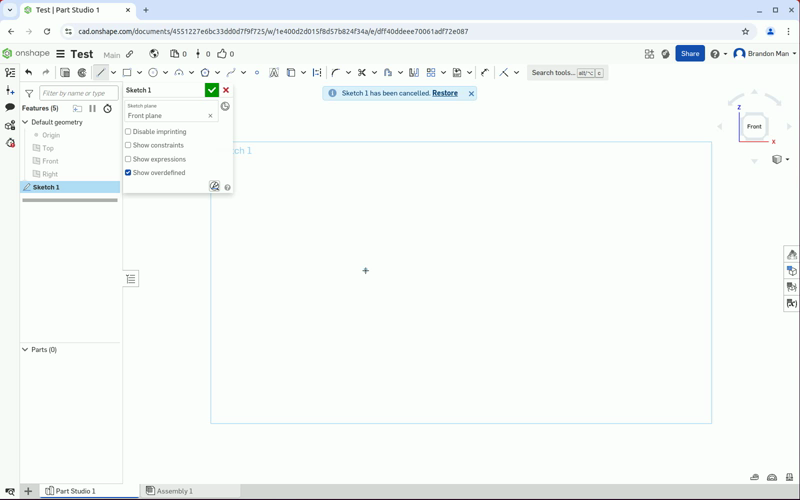
key_down(shift)
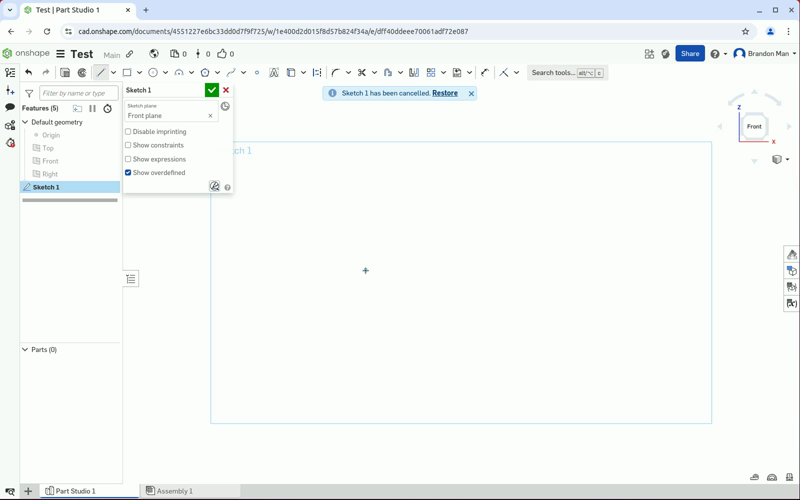
mouse_move(559, 270)
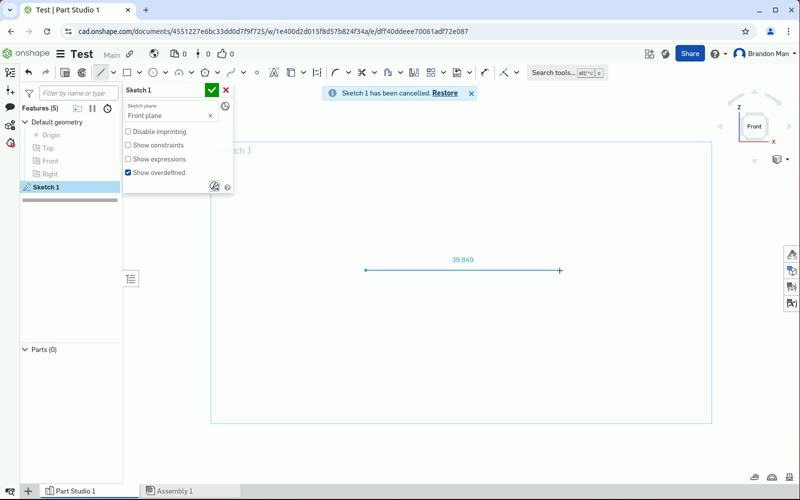
click(559, 270)
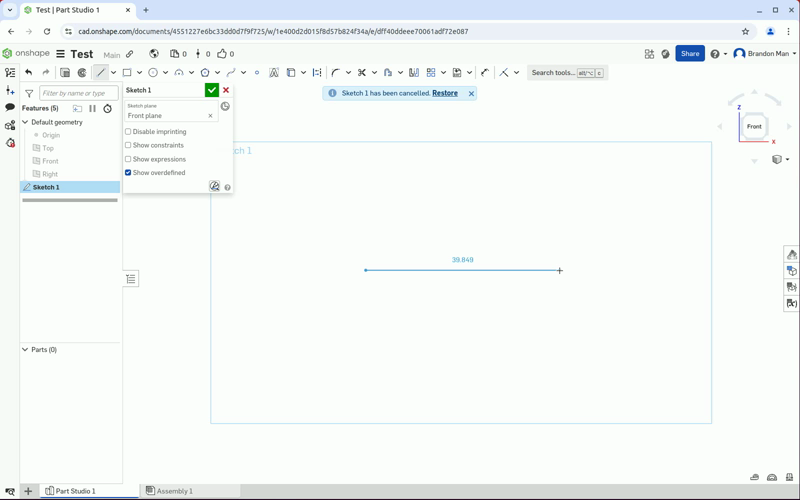
key_up(shift)
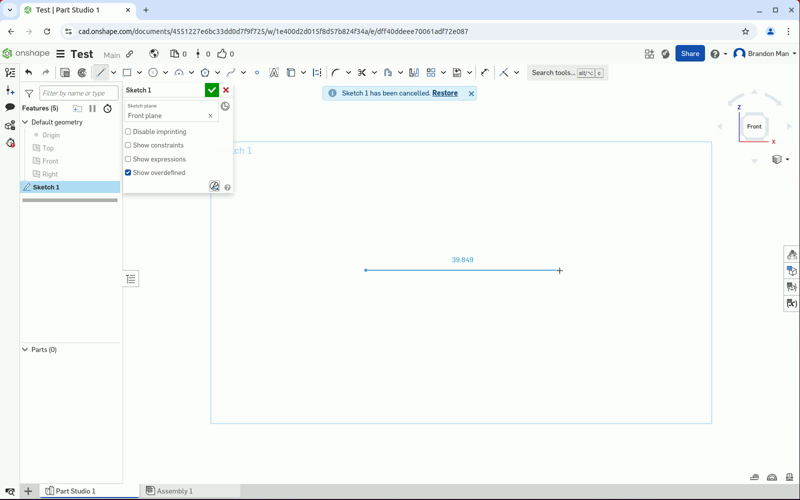
key_down(shift)
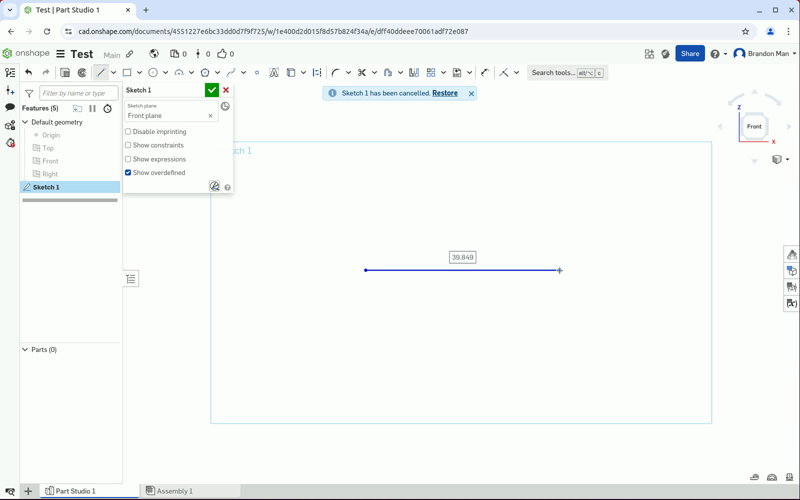
mouse_move(589, 270)
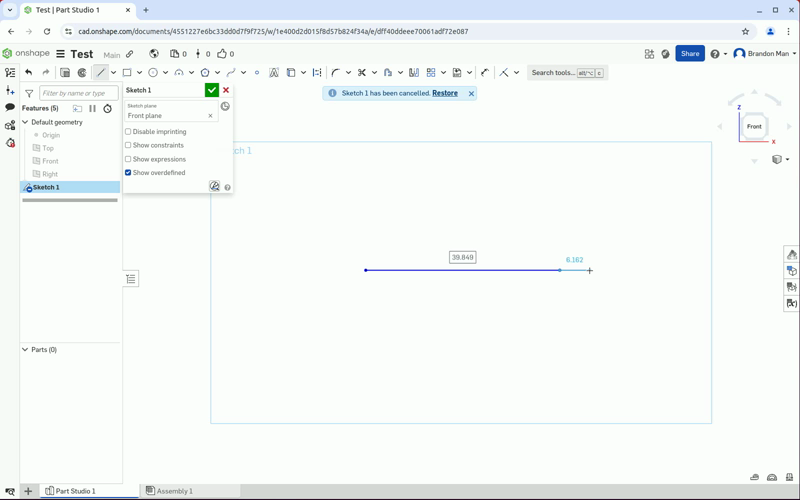
mouse_move(559, 221)
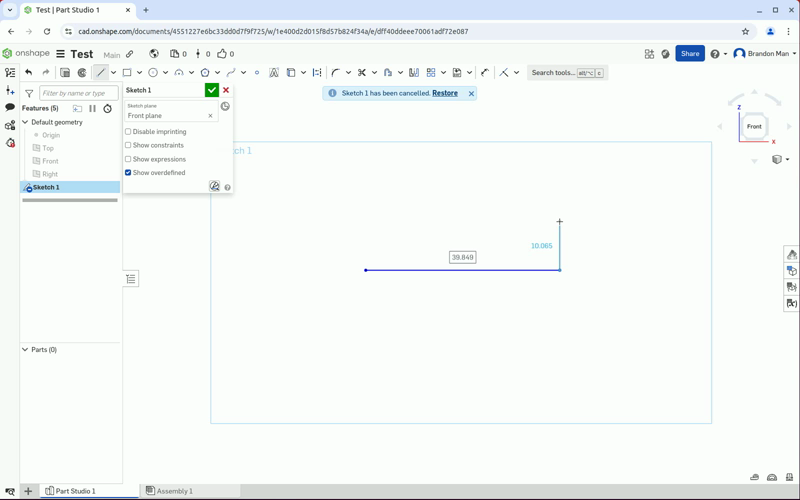
click(559, 221)
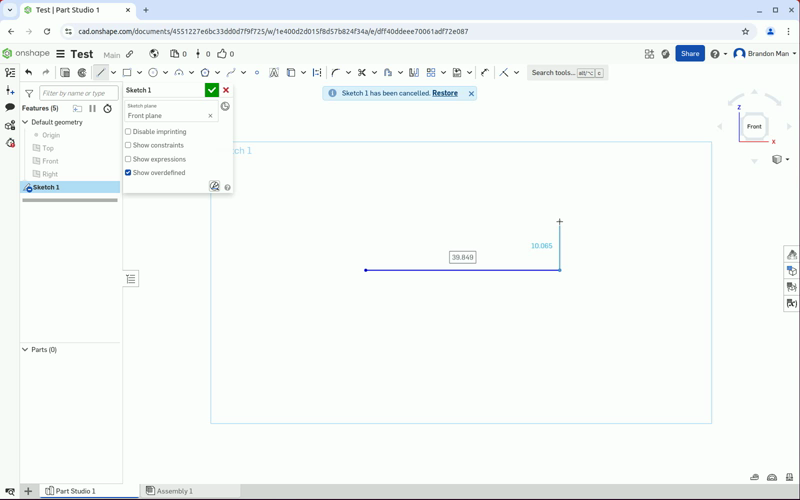
key_up(shift)
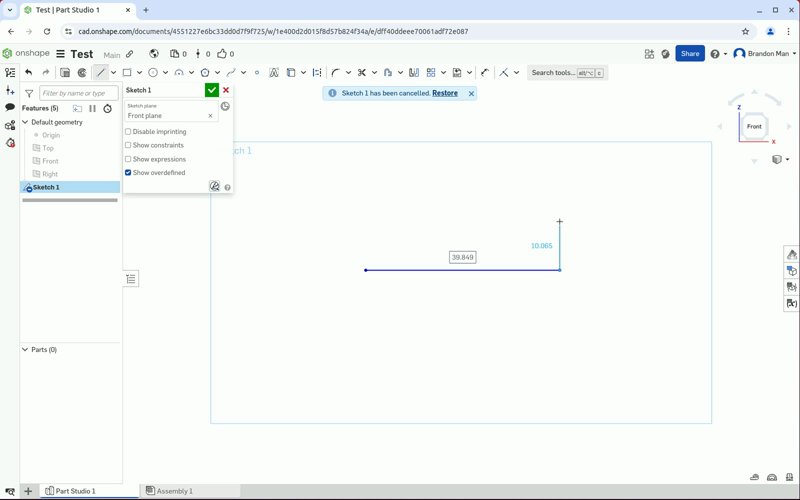
key_down(shift)
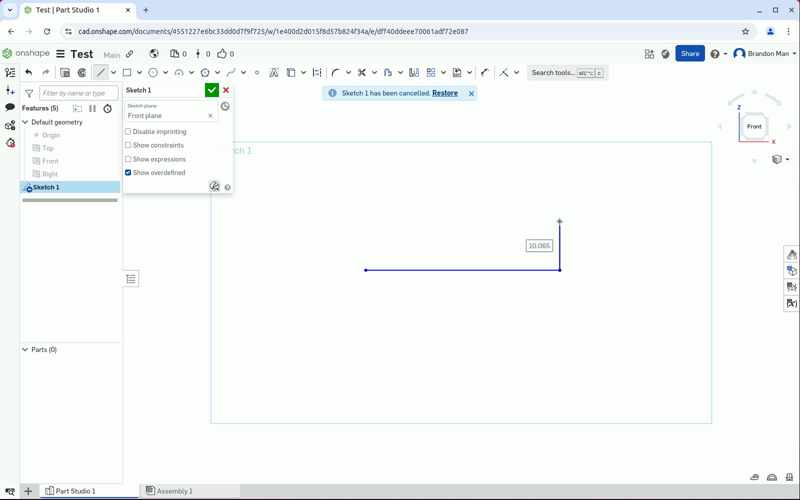
mouse_move(365, 221)
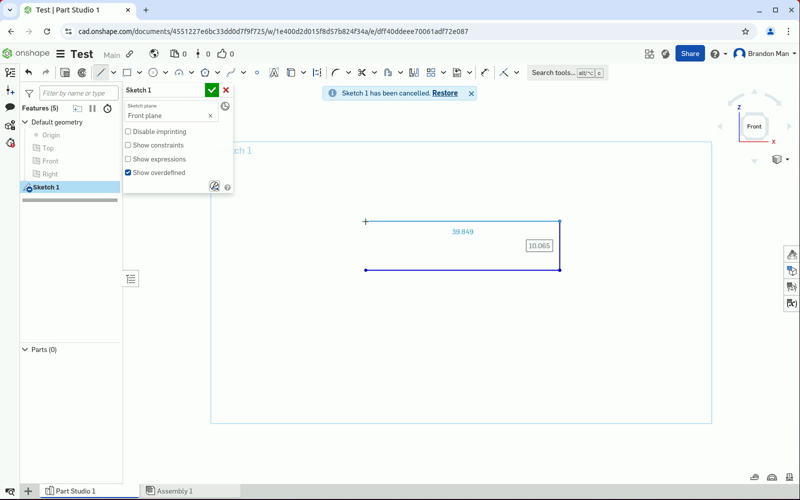
click(365, 221)
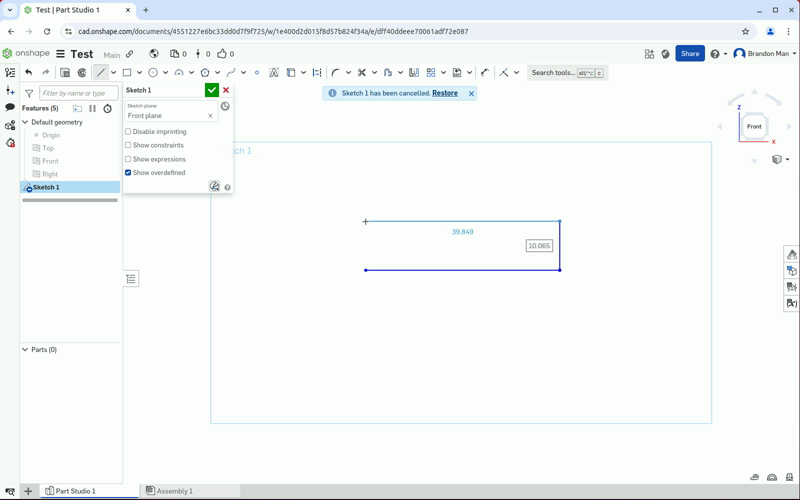
key_up(shift)
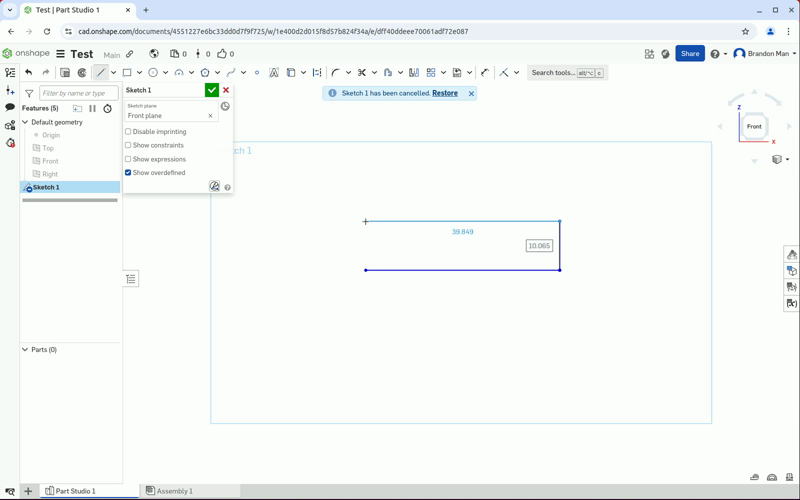
mouse_move(395, 221)
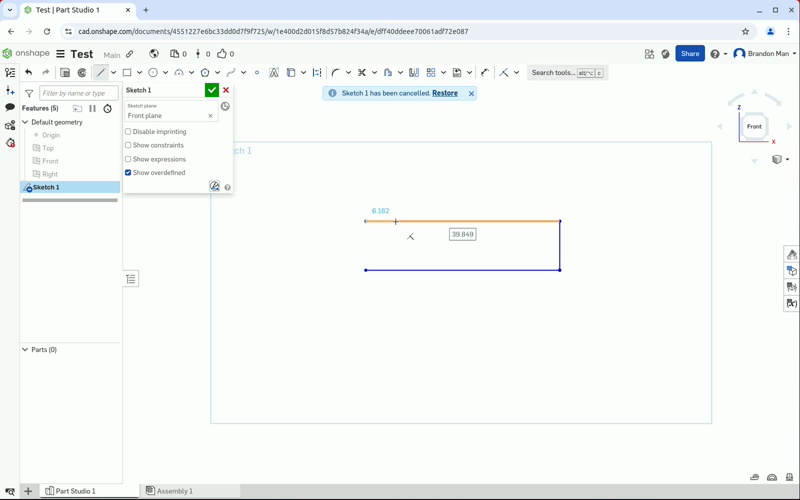
key_down(shift)
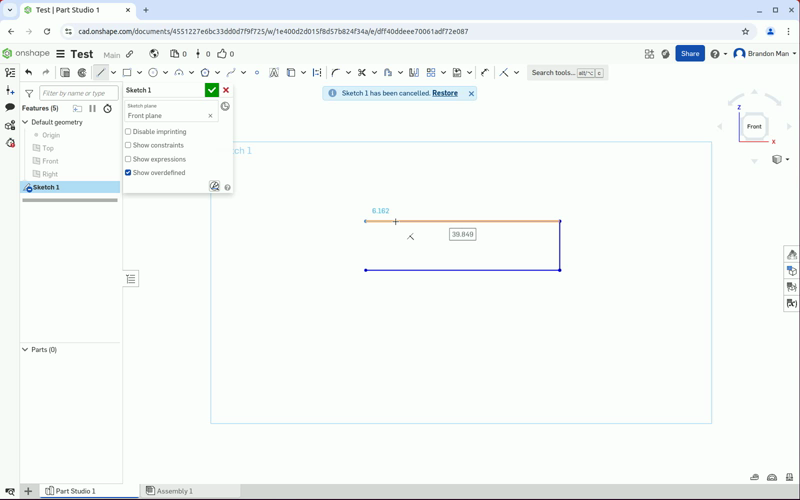
mouse_move(365, 270)
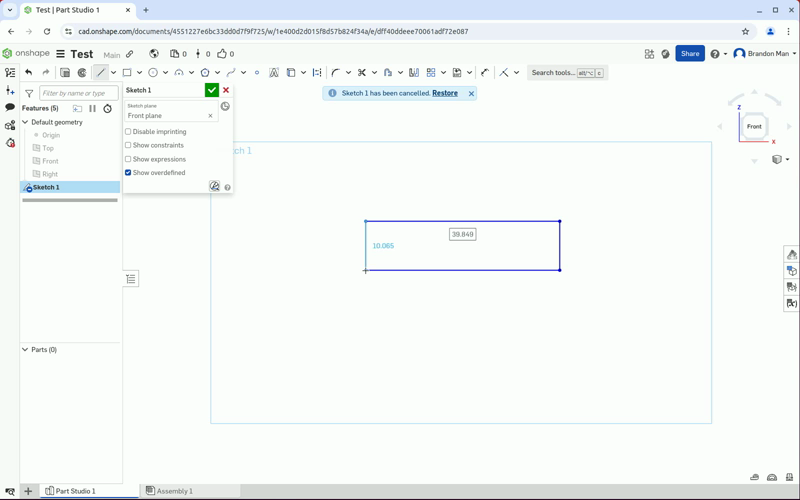
key_up(shift)
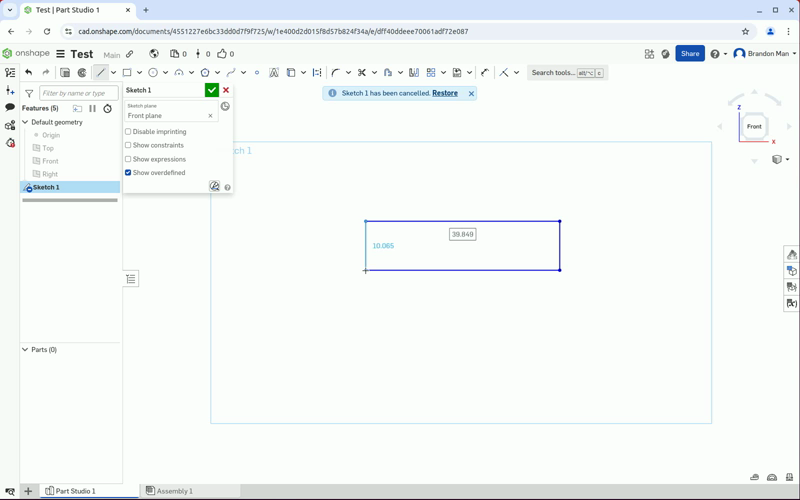
click(365, 270)
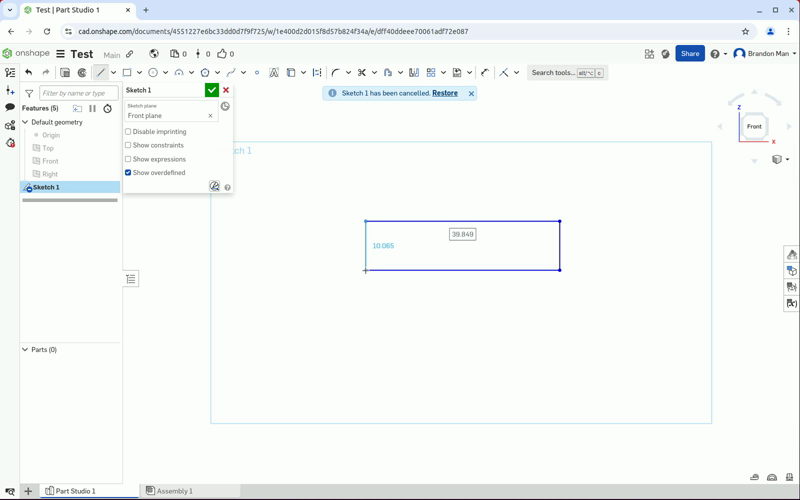
key(esc)
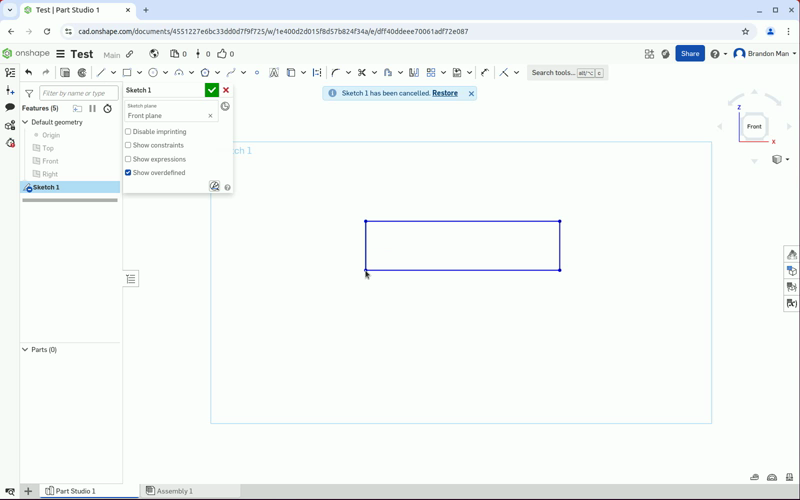
mouse_move(506, 232)
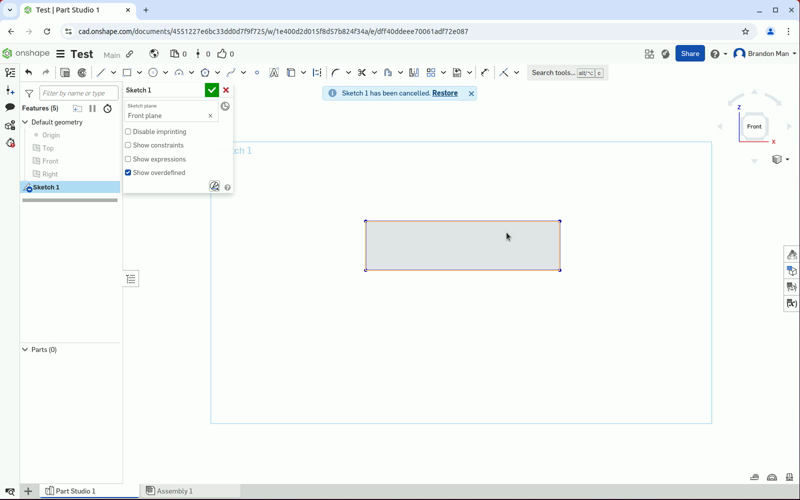
click(506, 232)
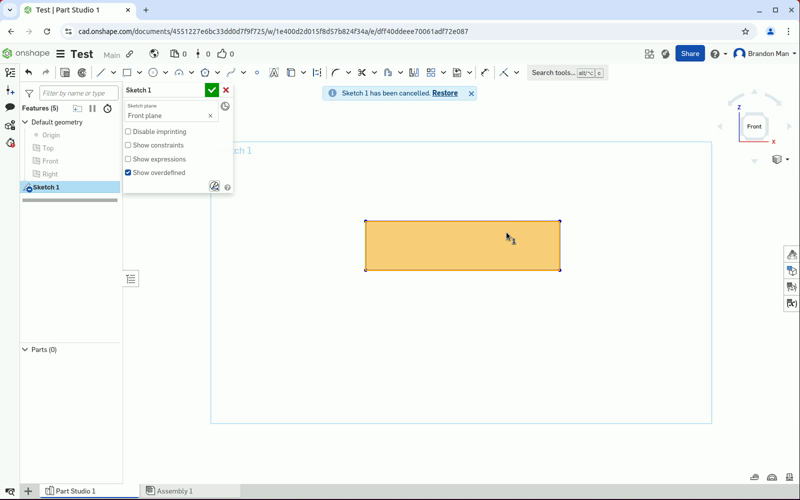
mouse_move(73, 352)
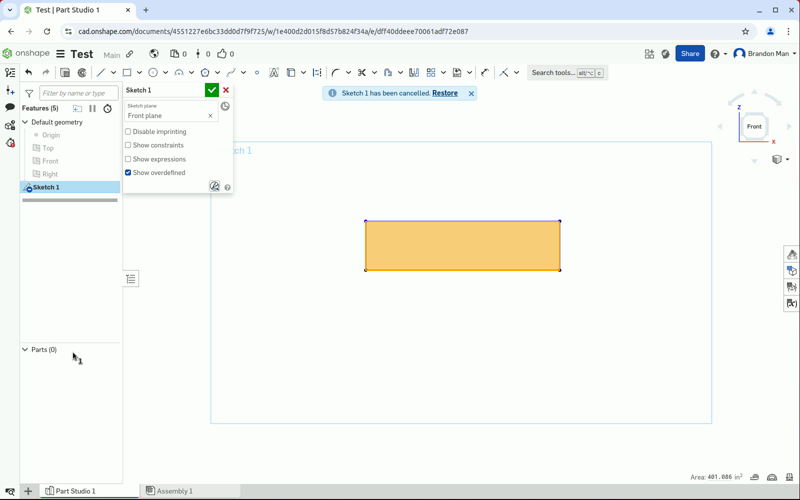
key(shift+y)
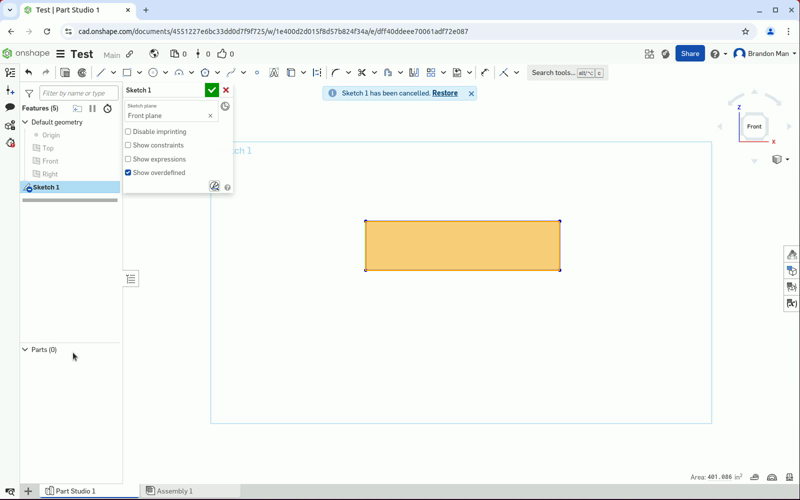
key(shift+e)
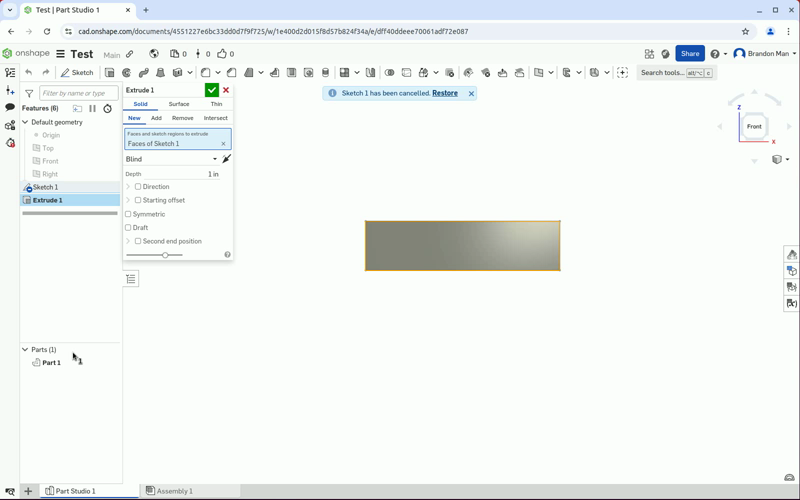
mouse_move(143, 106)
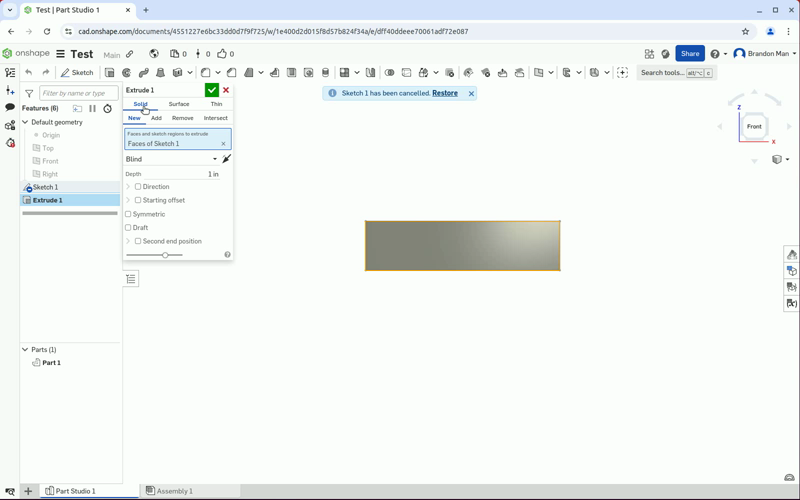
click(143, 106)
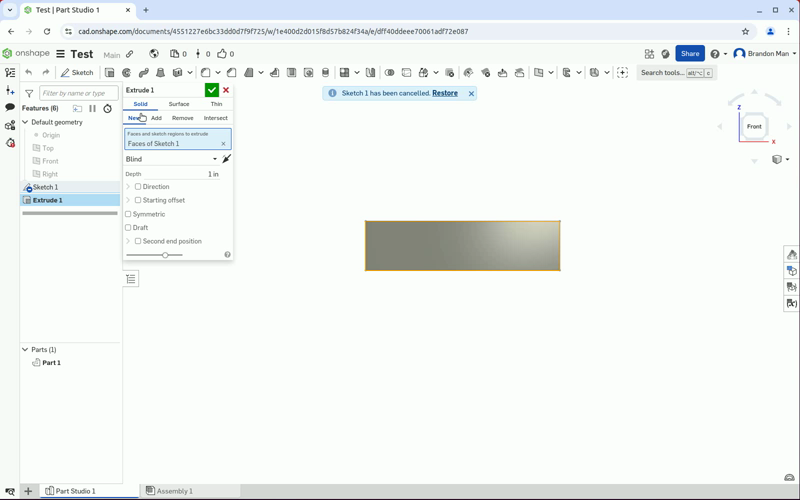
mouse_move(137, 120)
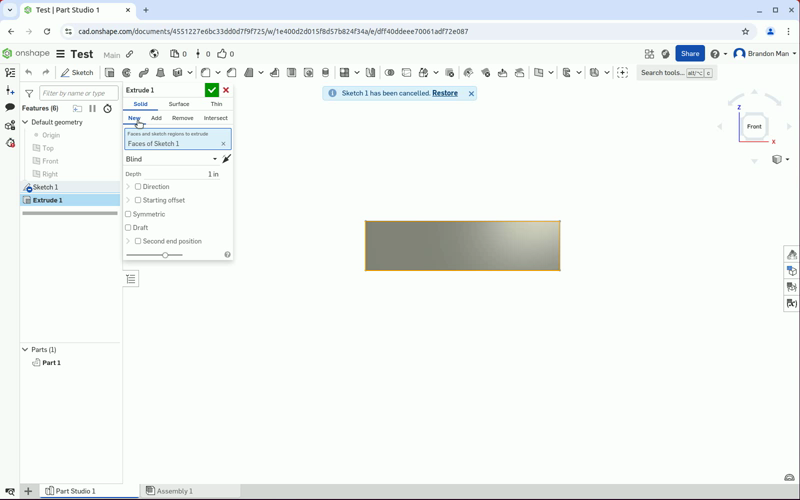
click(137, 120)
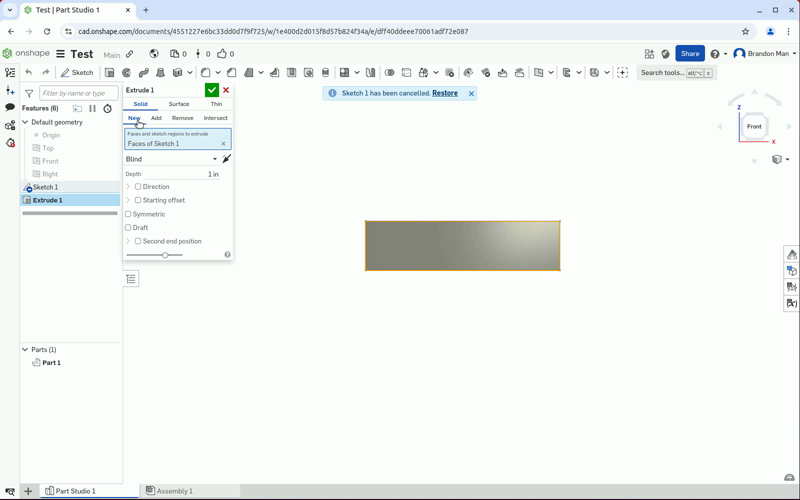
key(tab, 4)
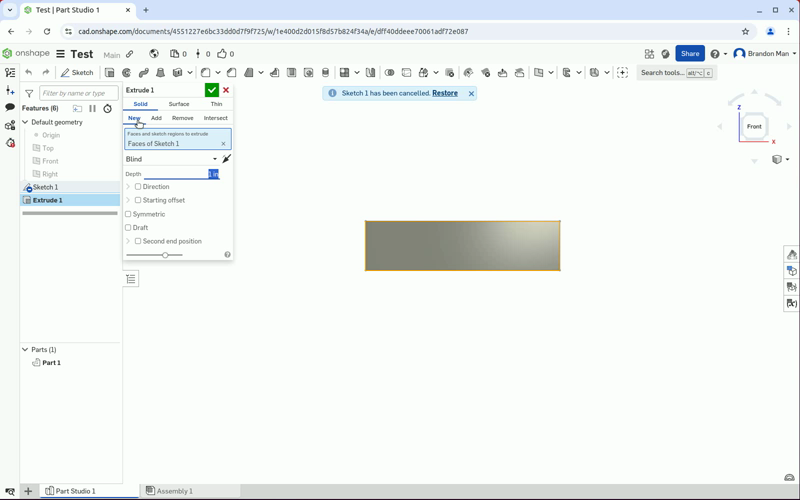
text(18.775)
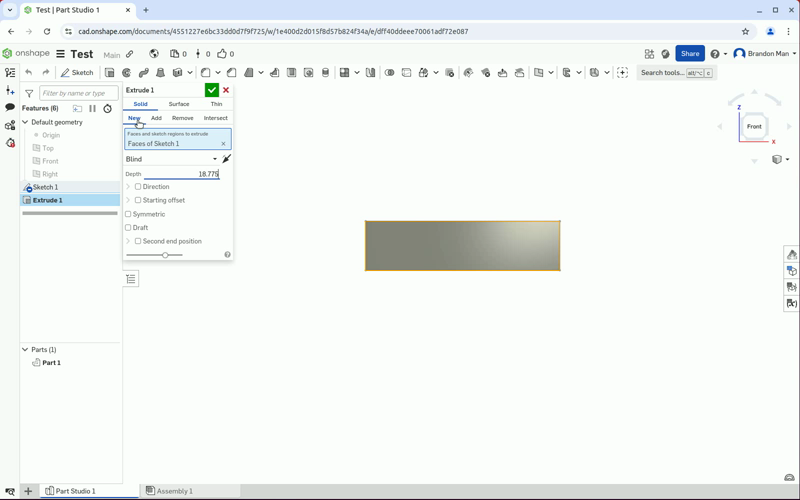
key(enter)
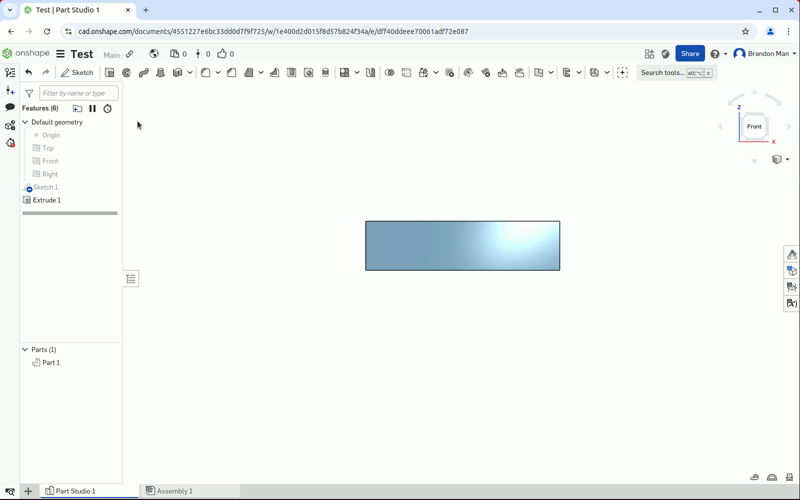
key(shift+h)
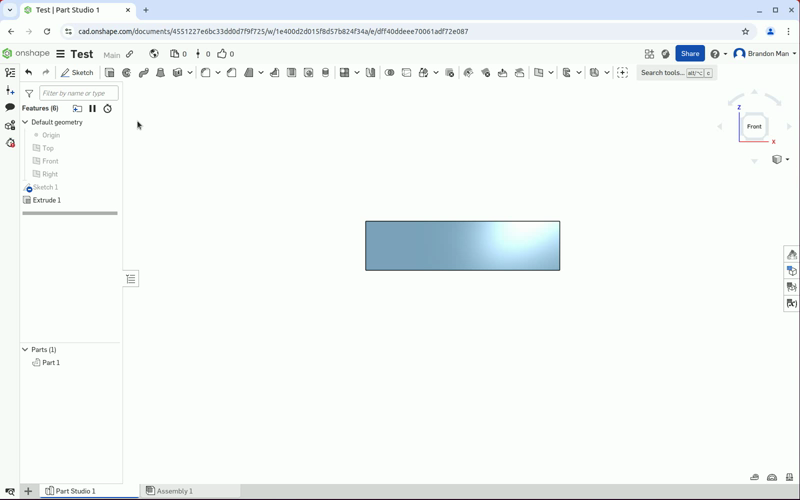
key(shift+h)
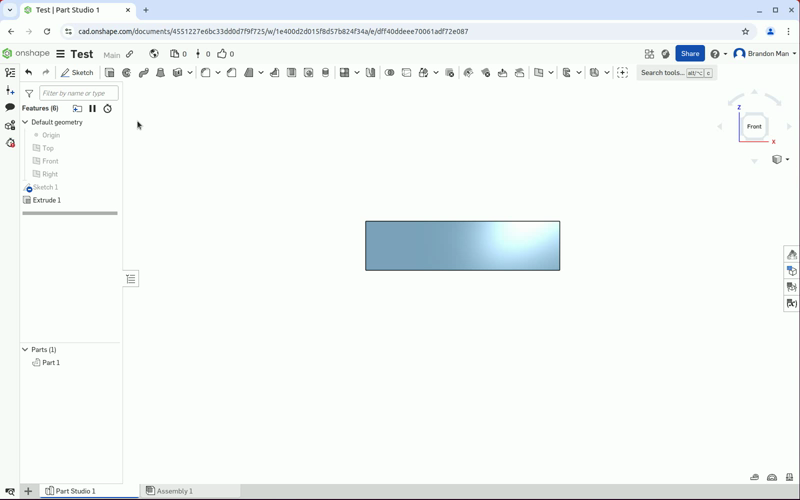
mouse_move(73, 189)
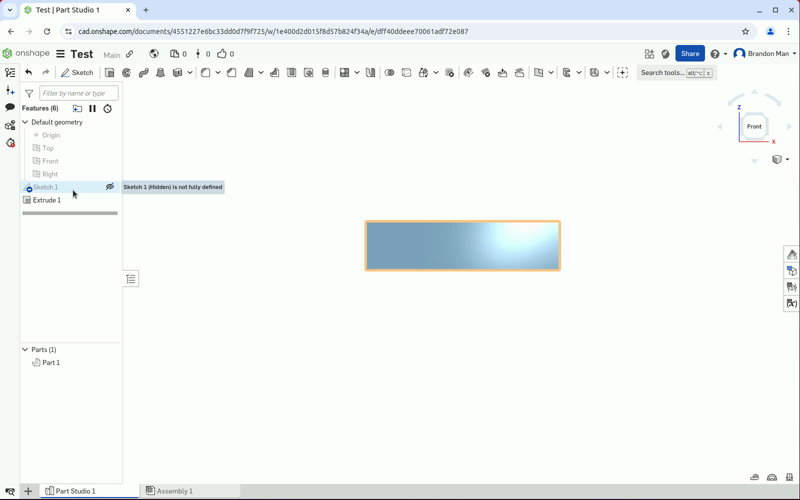
click(73, 189)
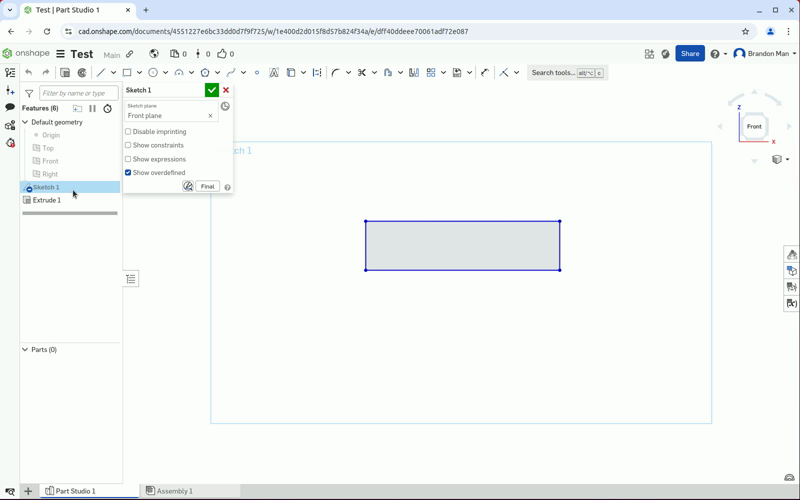
mouse_move(229, 92)
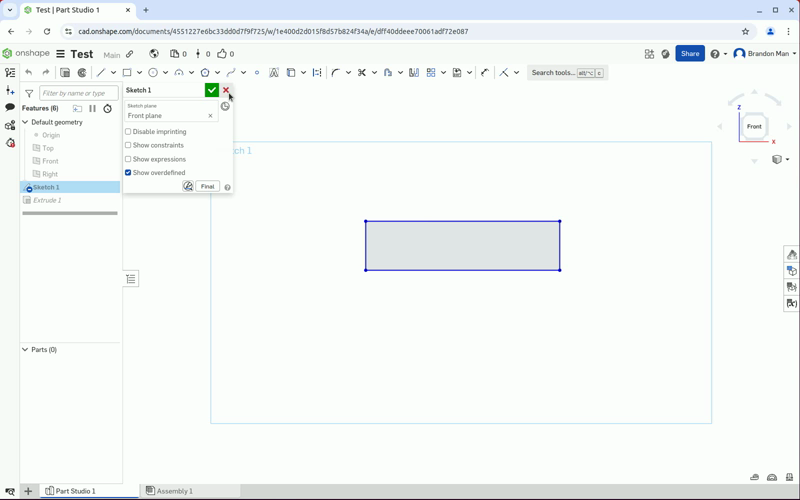
click(229, 92)
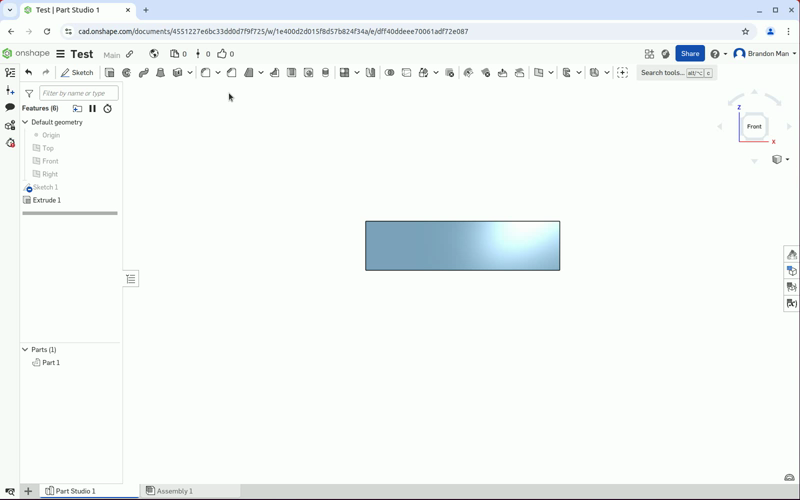
mouse_move(541, 75)
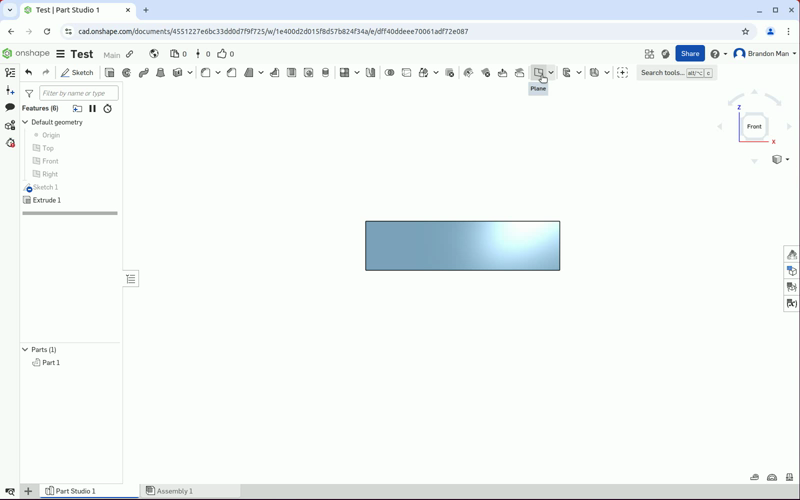
click(541, 75)
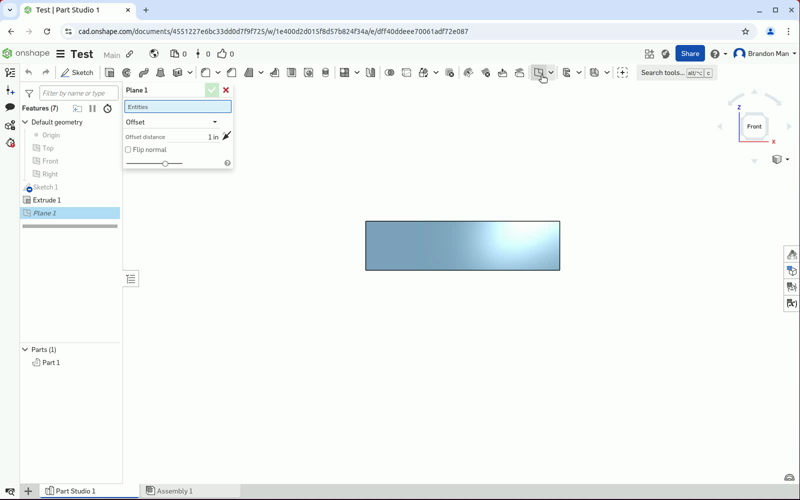
mouse_move(73, 163)
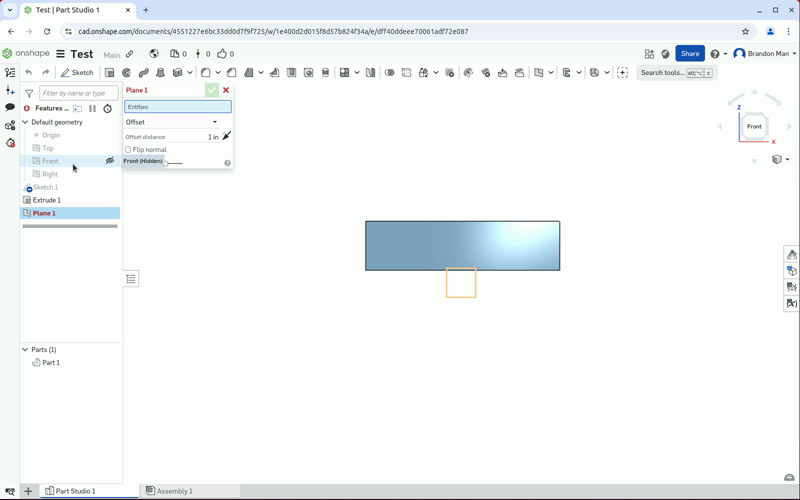
click(73, 163)
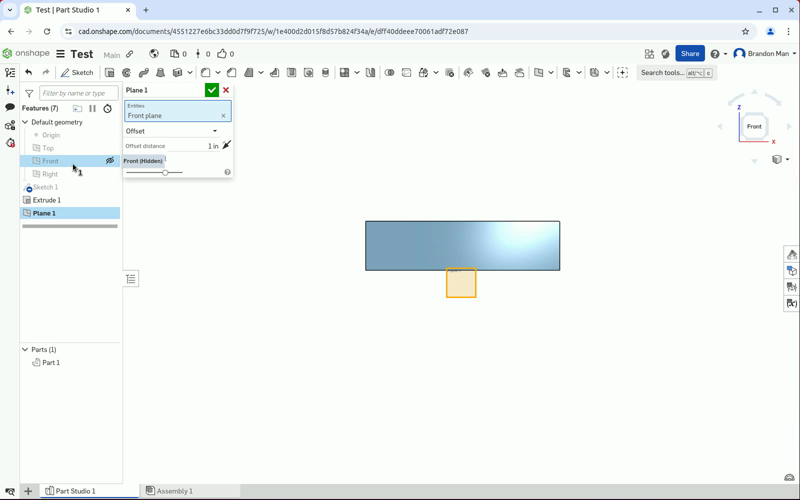
key(tab, 2)
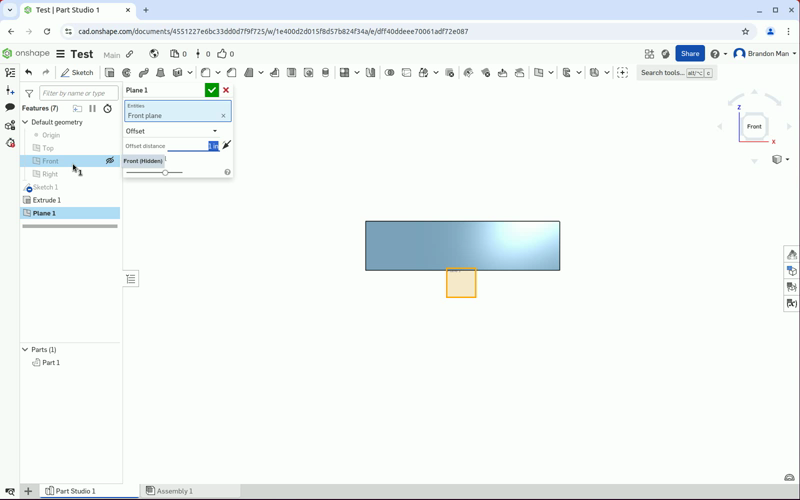
text(18.764)
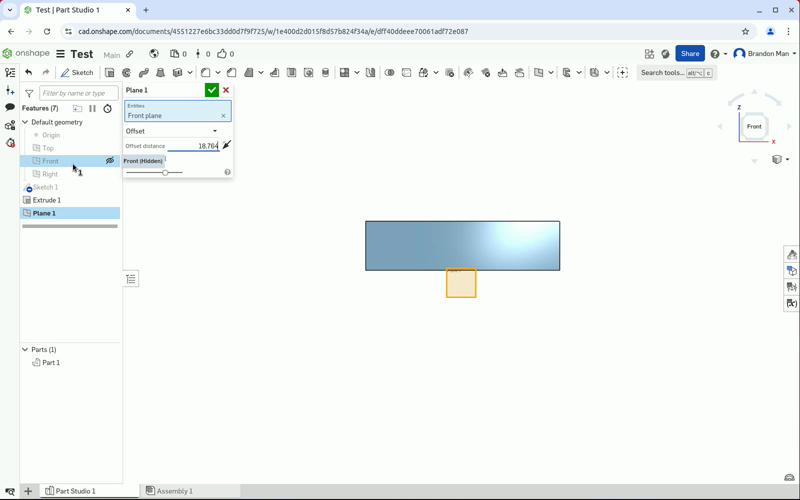
key(enter, 2)
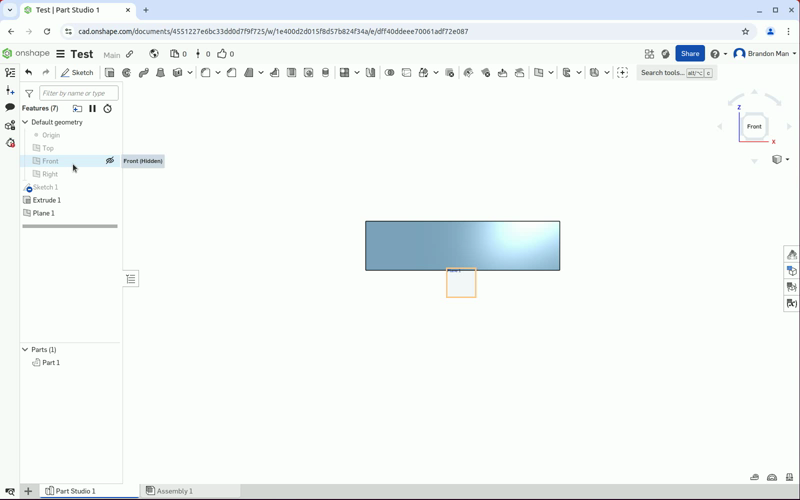
key(shift+s)
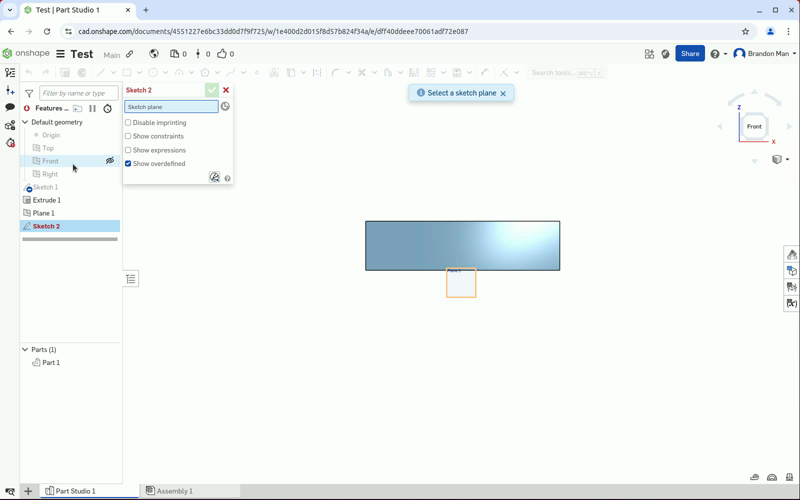
mouse_move(73, 215)
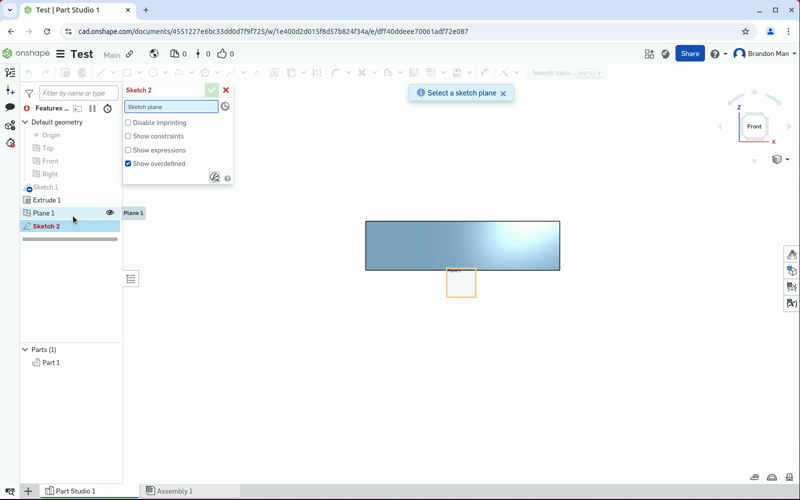
click(73, 215)
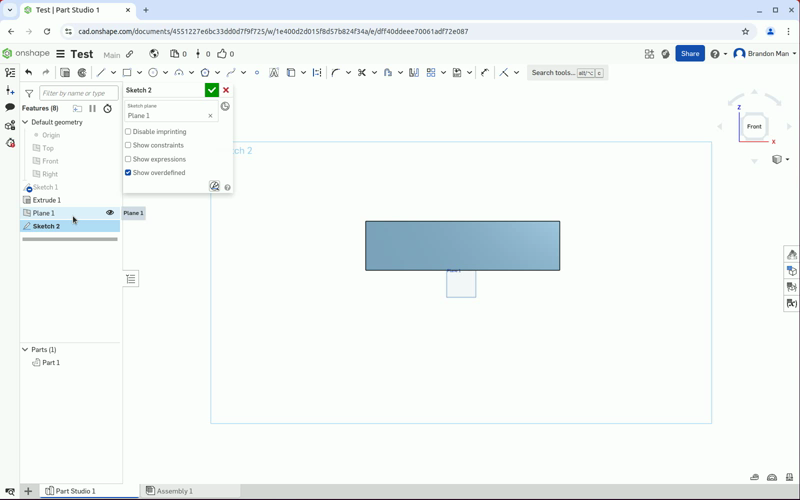
mouse_move(73, 352)
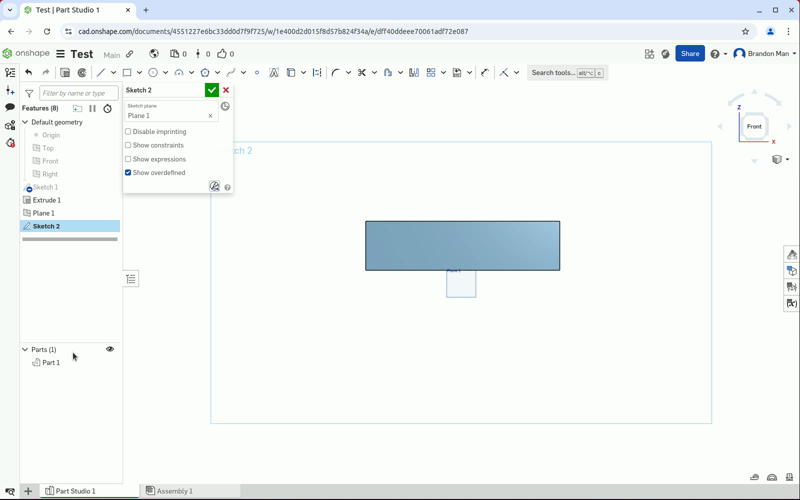
key(y)
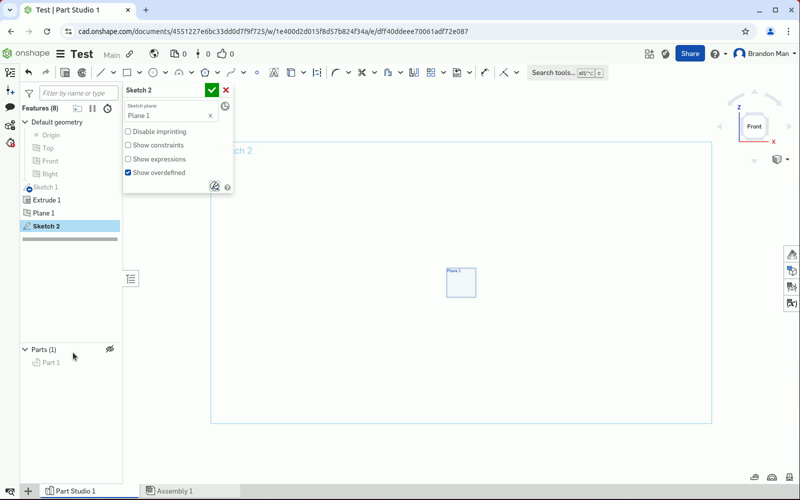
key(l)
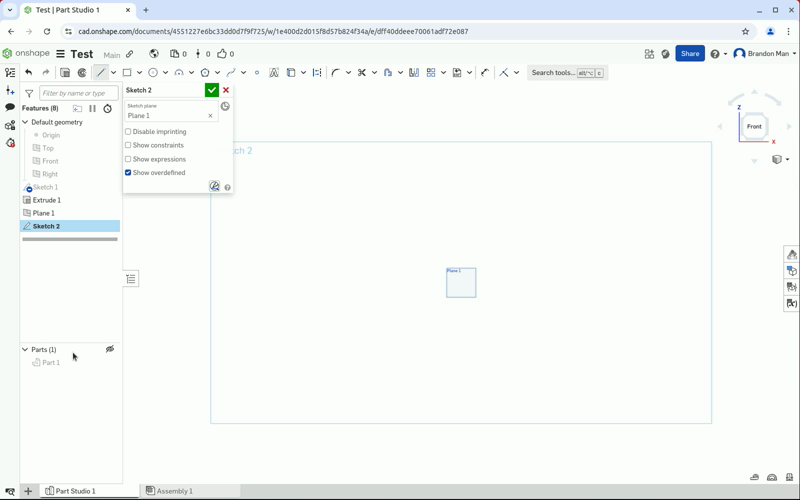
key_down(shift)
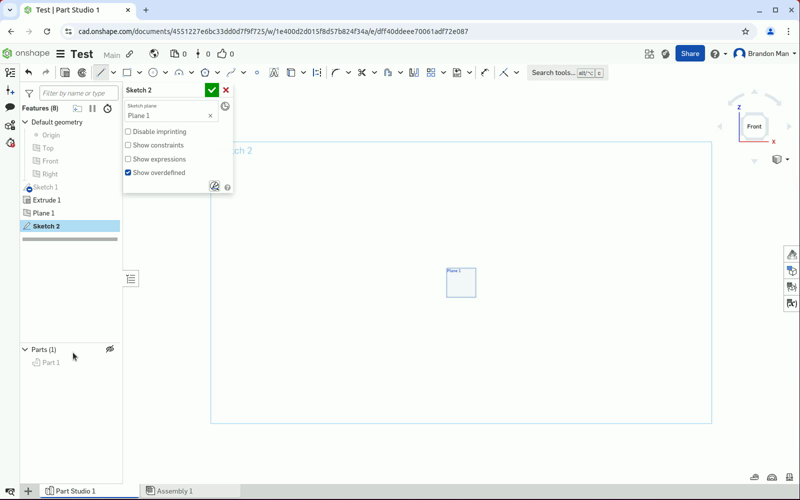
mouse_move(423, 222)
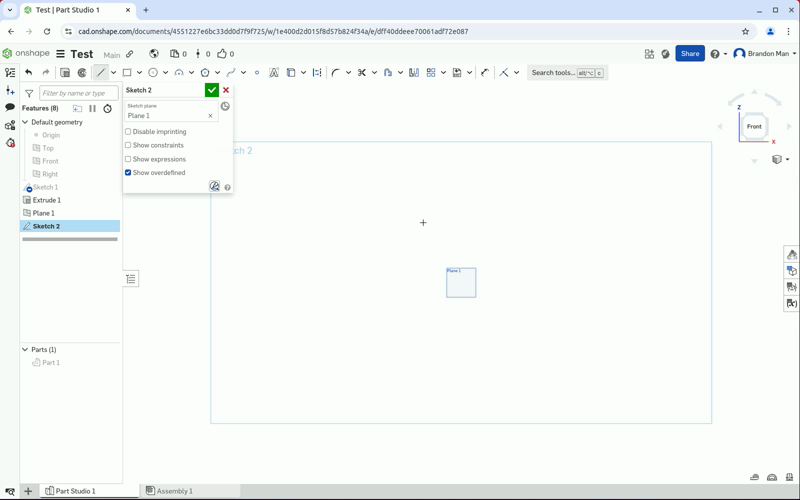
click(423, 222)
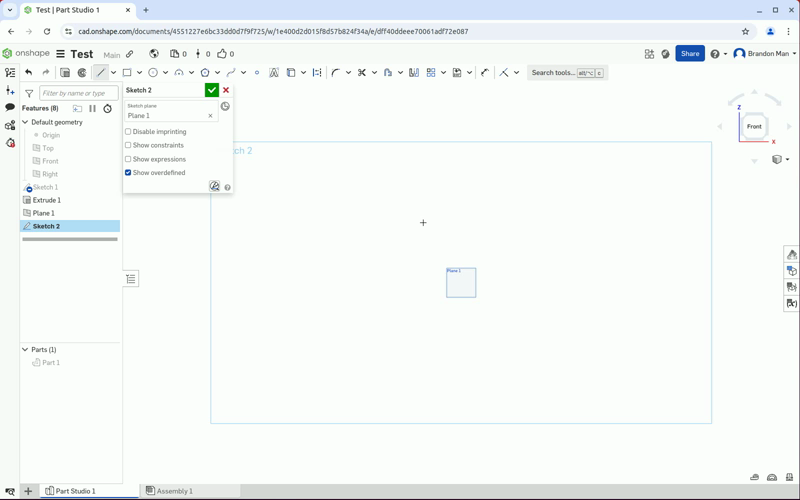
key_up(shift)
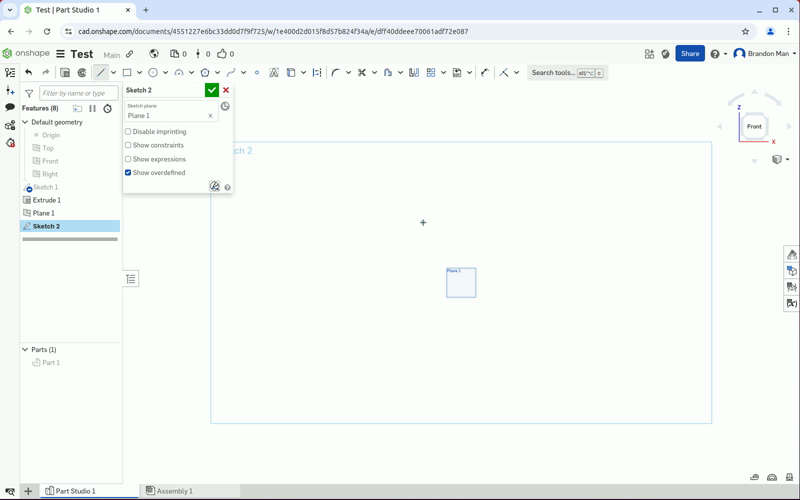
key_down(shift)
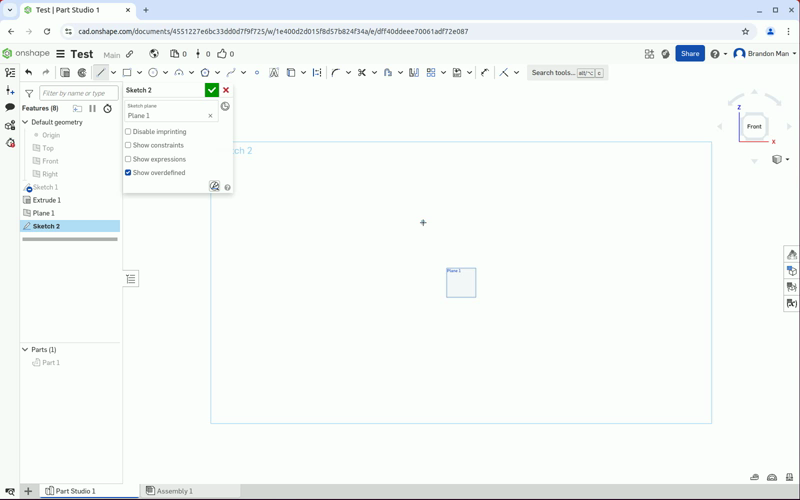
mouse_move(453, 222)
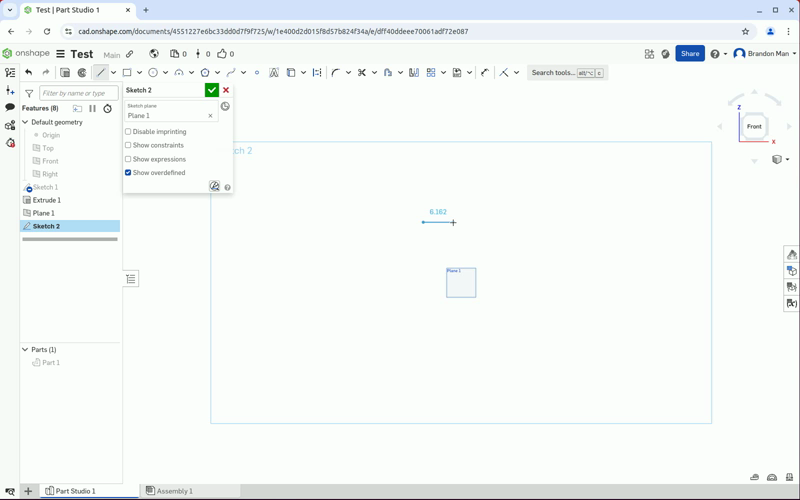
mouse_move(475, 222)
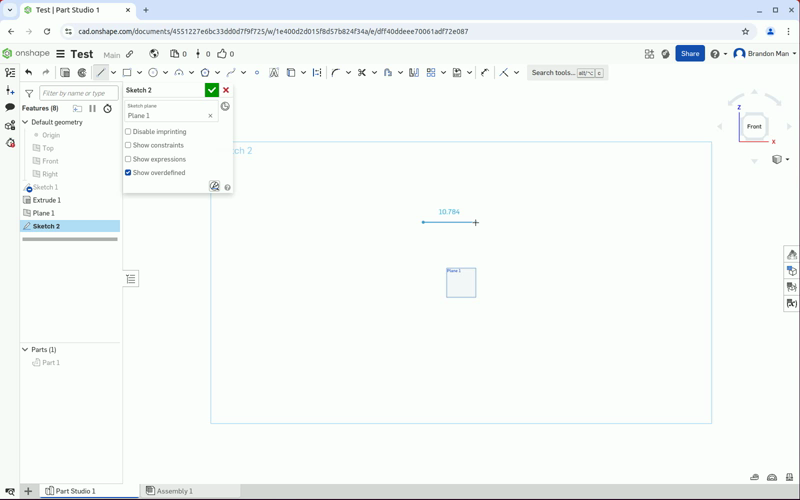
click(475, 222)
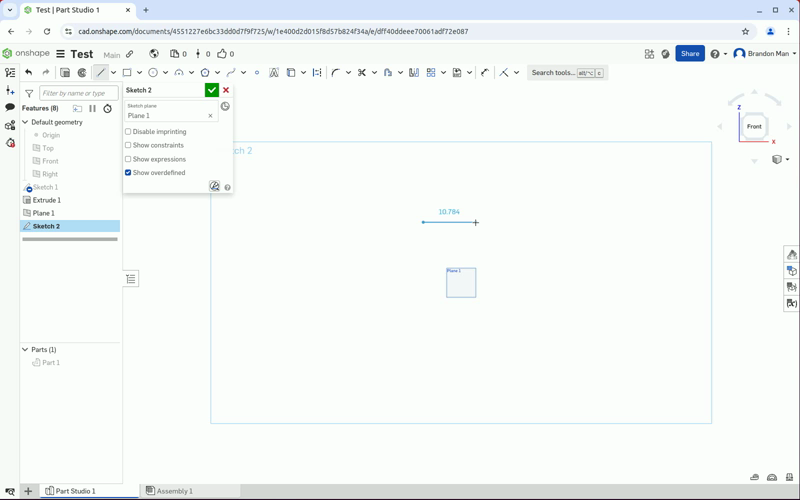
key_up(shift)
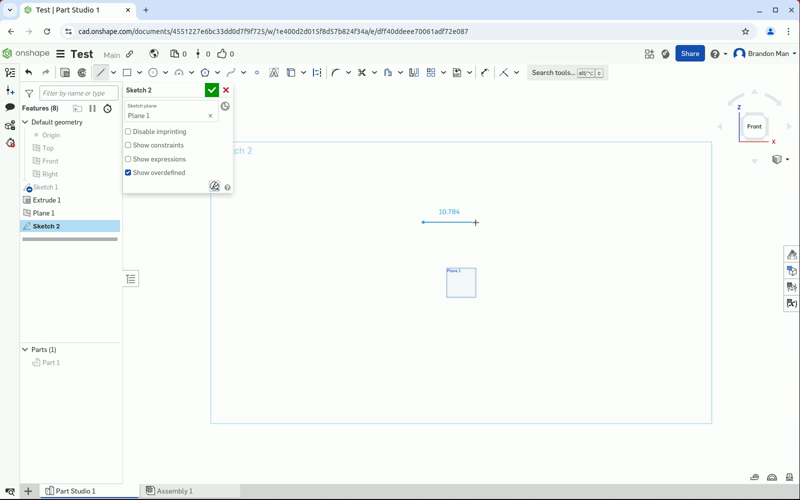
key_down(shift)
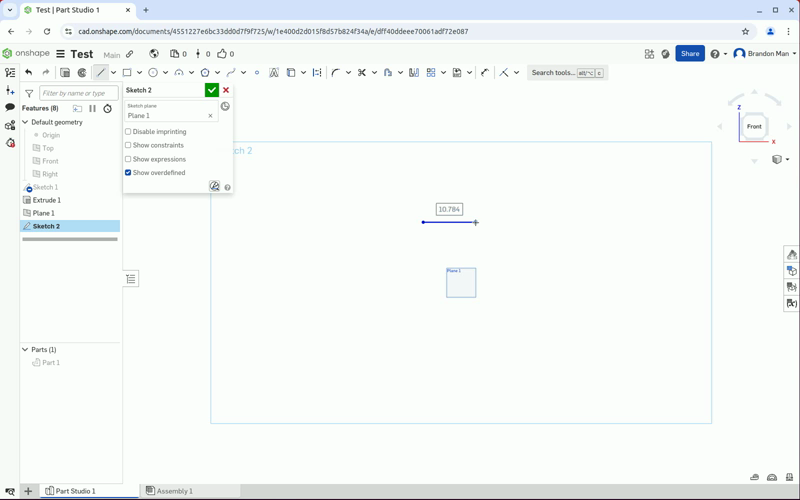
mouse_move(505, 222)
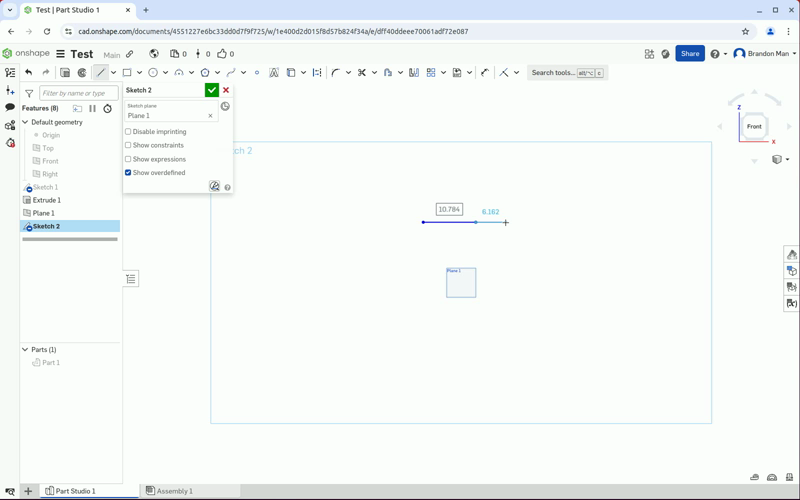
mouse_move(475, 170)
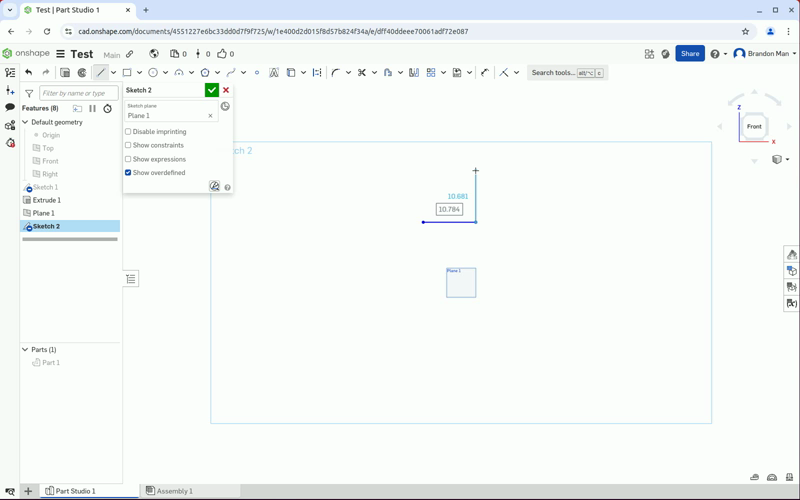
click(475, 170)
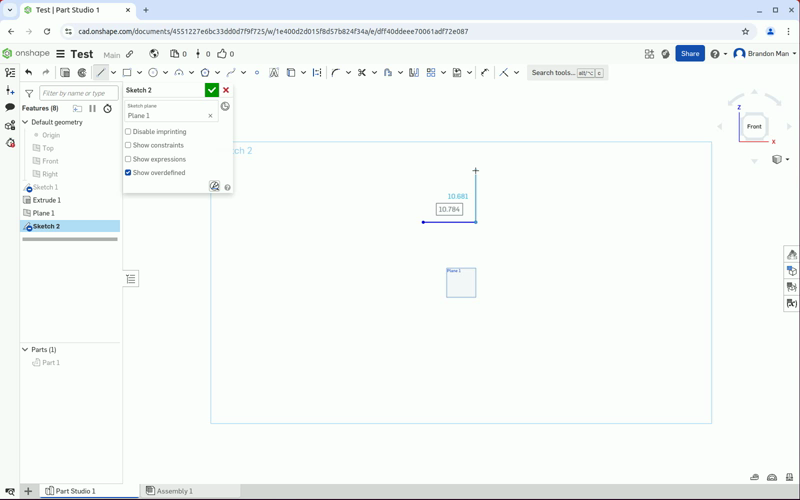
key_up(shift)
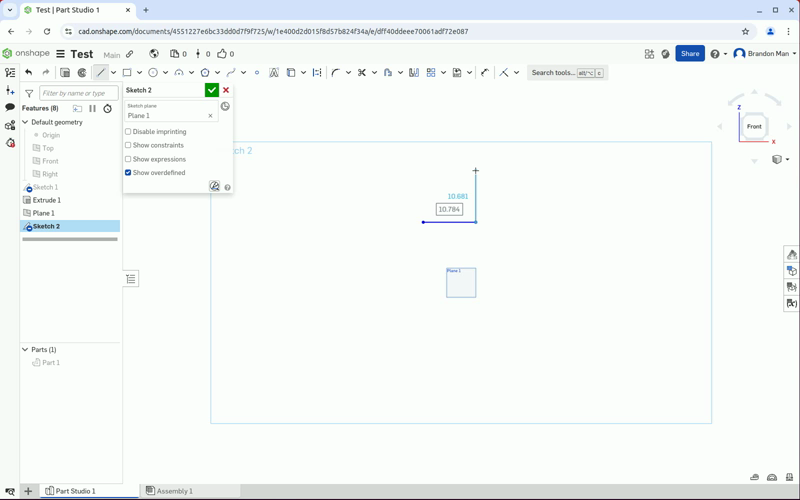
key_down(shift)
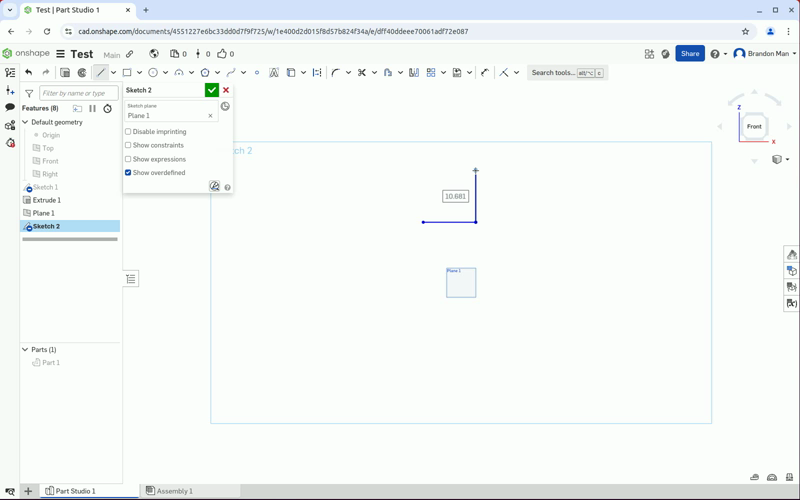
mouse_move(505, 170)
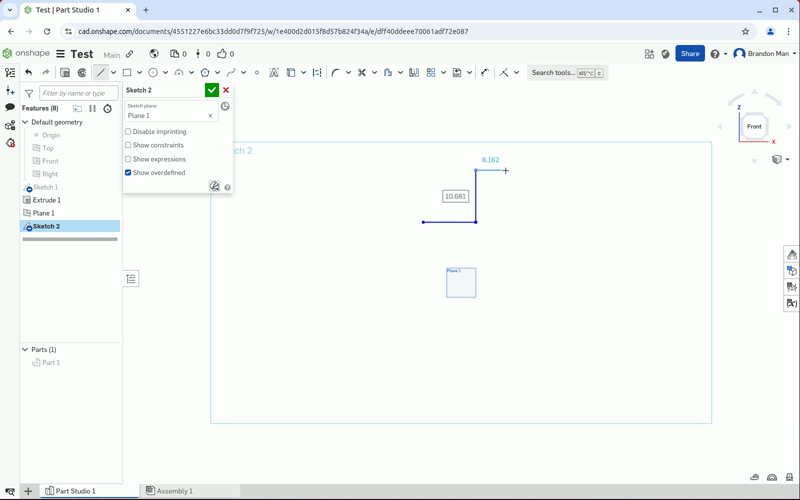
mouse_move(447, 170)
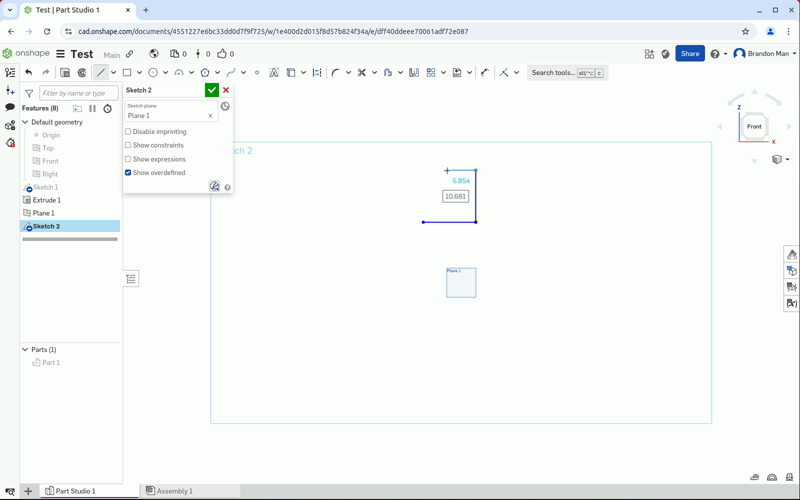
click(447, 170)
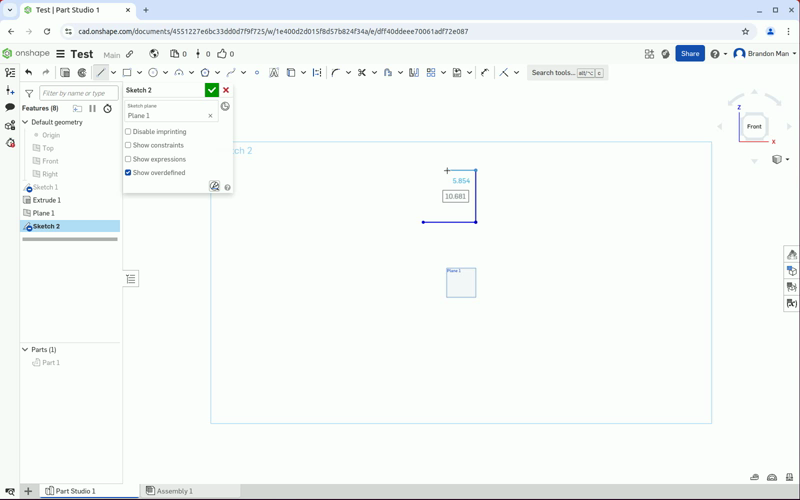
key_up(shift)
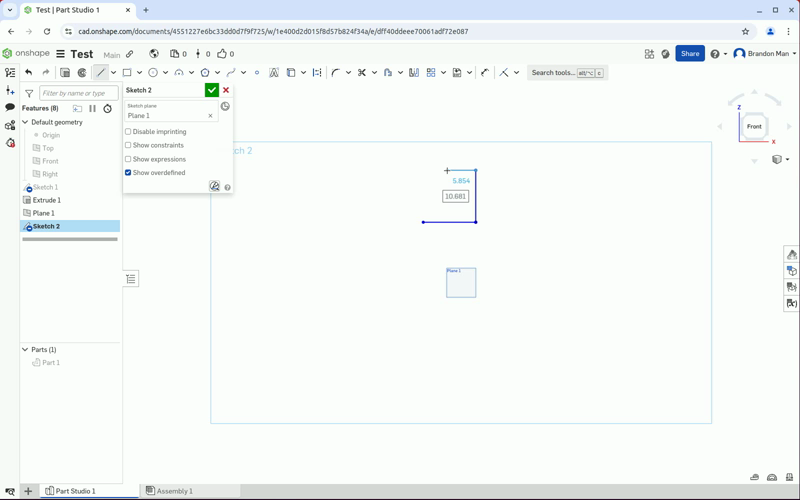
mouse_move(477, 170)
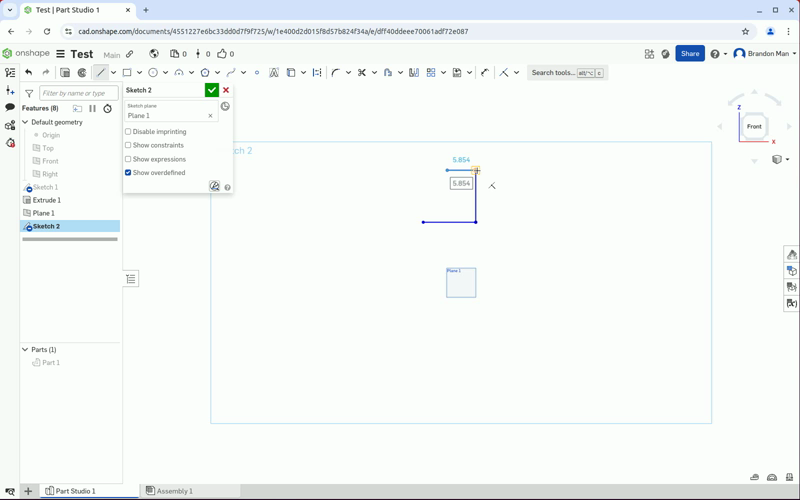
key_down(shift)
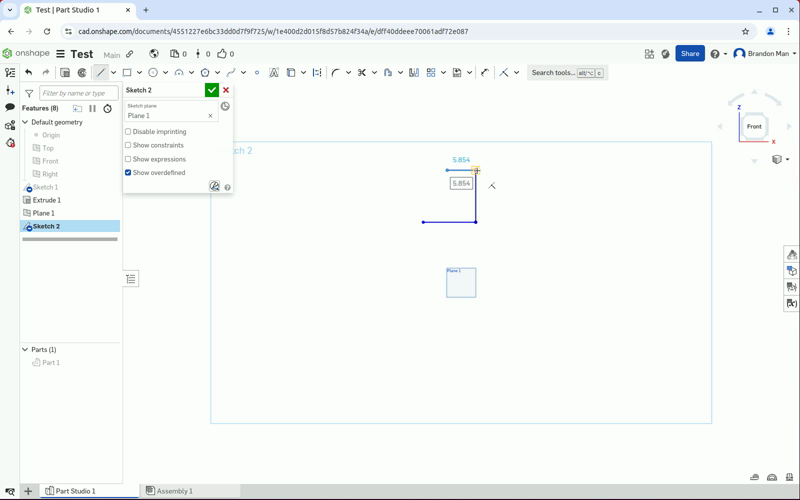
mouse_move(423, 222)
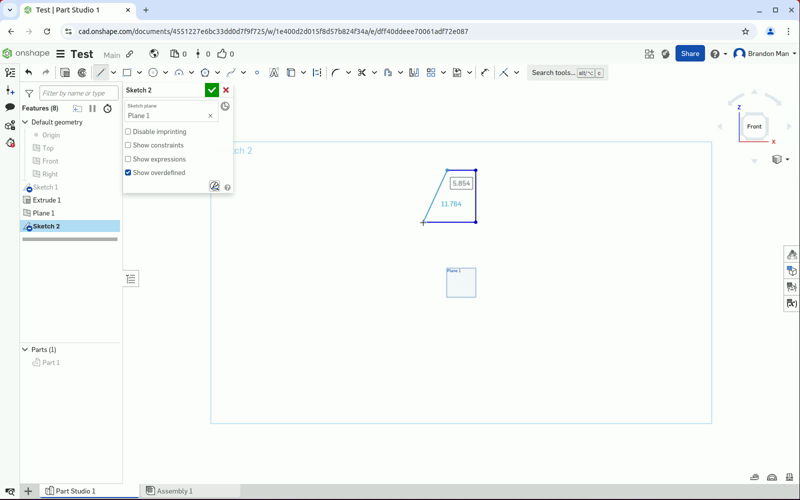
key_up(shift)
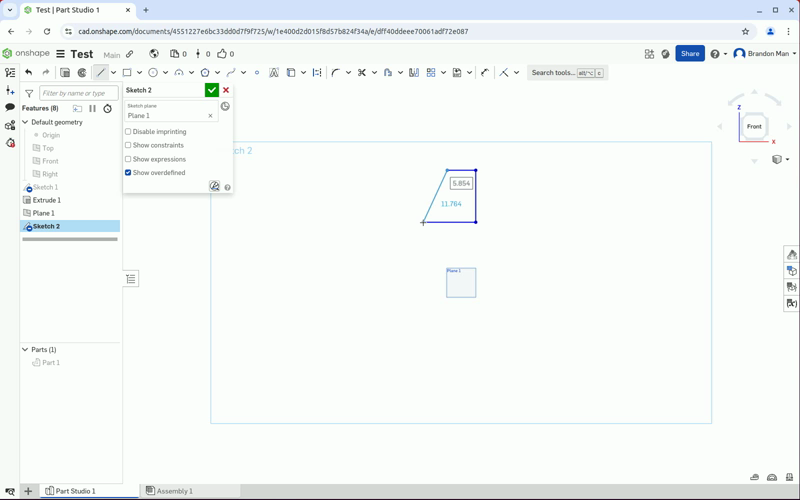
click(423, 222)
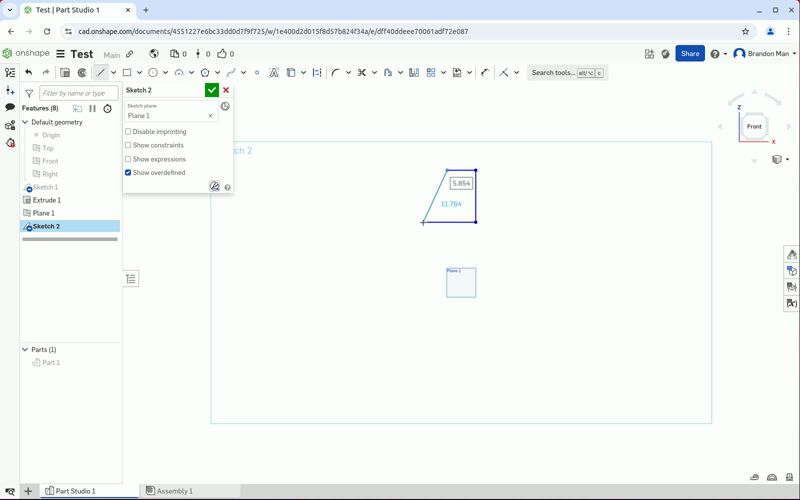
key(esc)
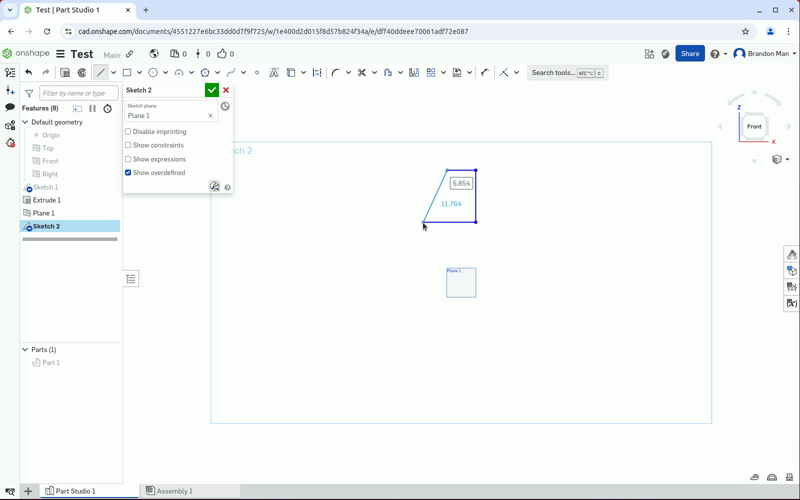
mouse_move(440, 195)
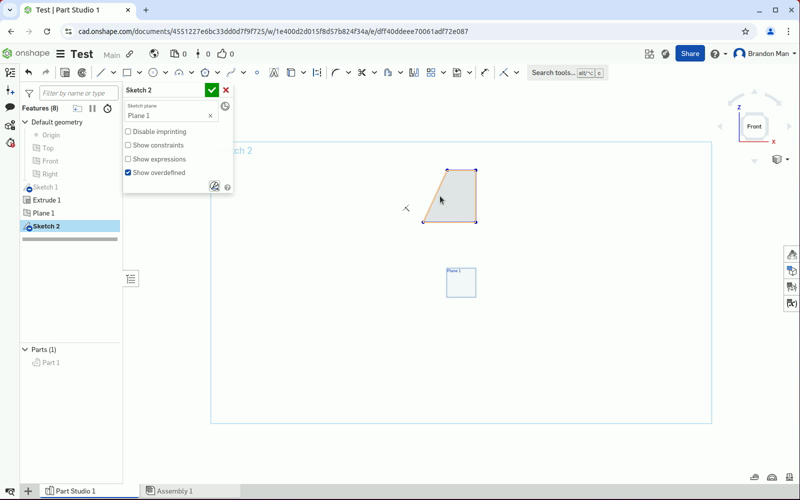
click(440, 195)
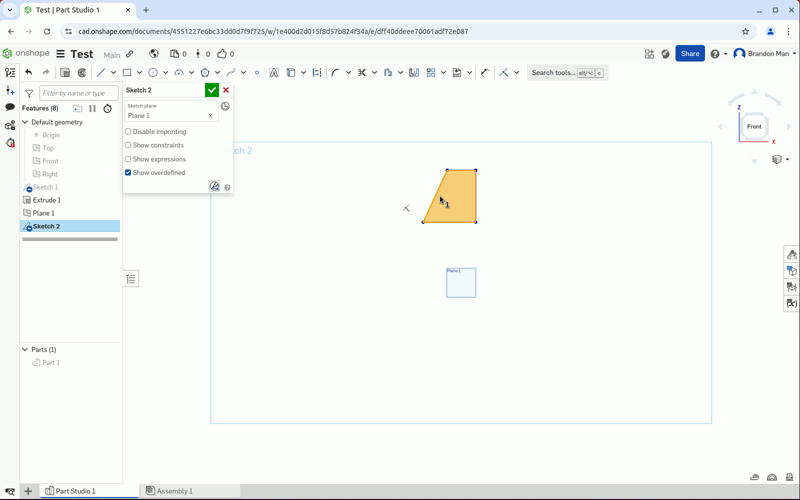
mouse_move(73, 352)
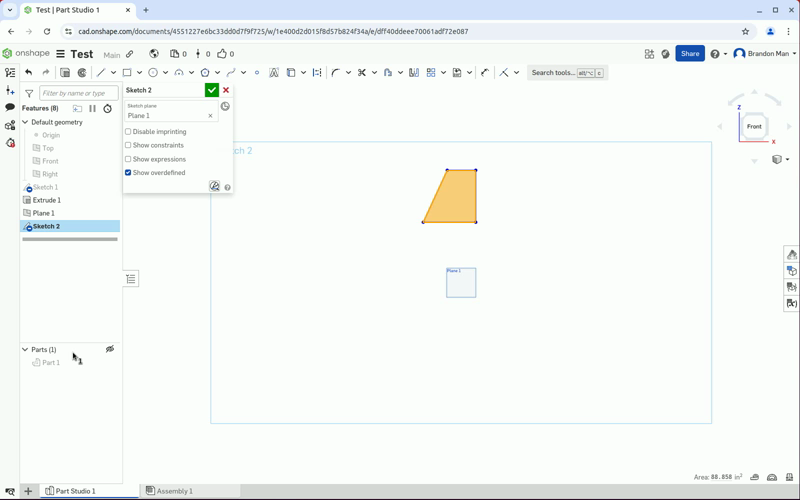
key(shift+y)
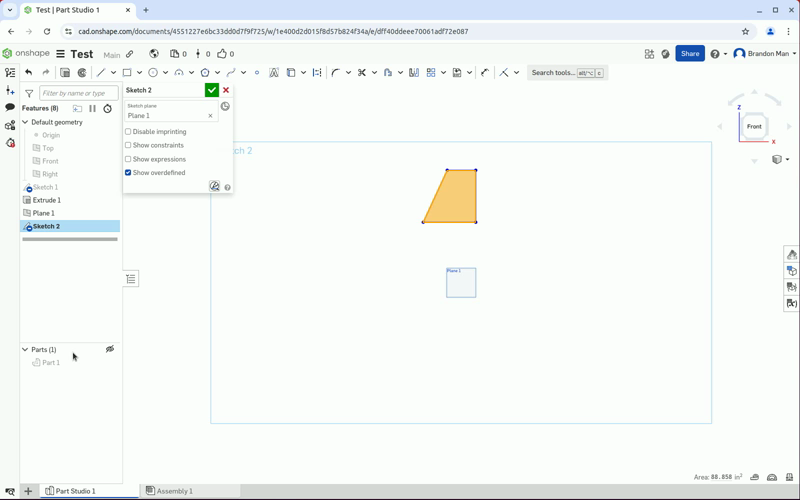
key(shift+e)
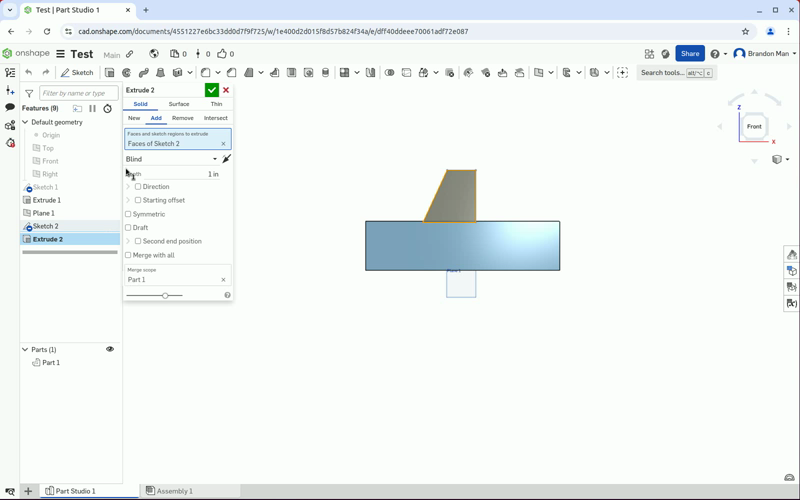
mouse_move(143, 106)
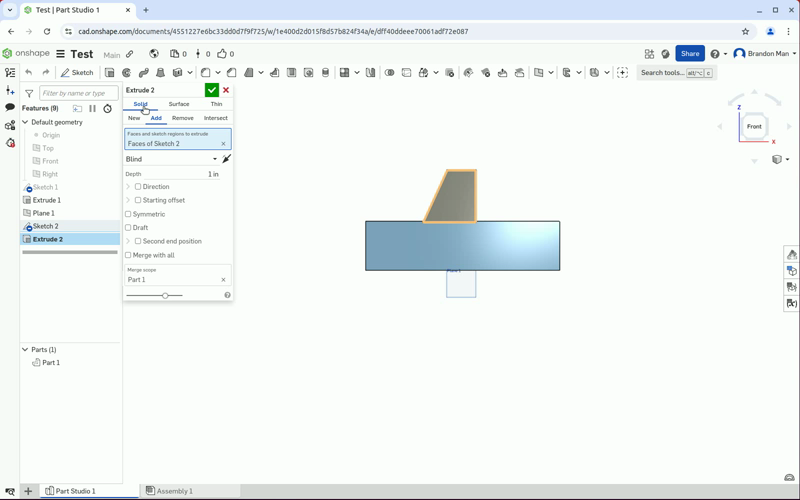
click(143, 106)
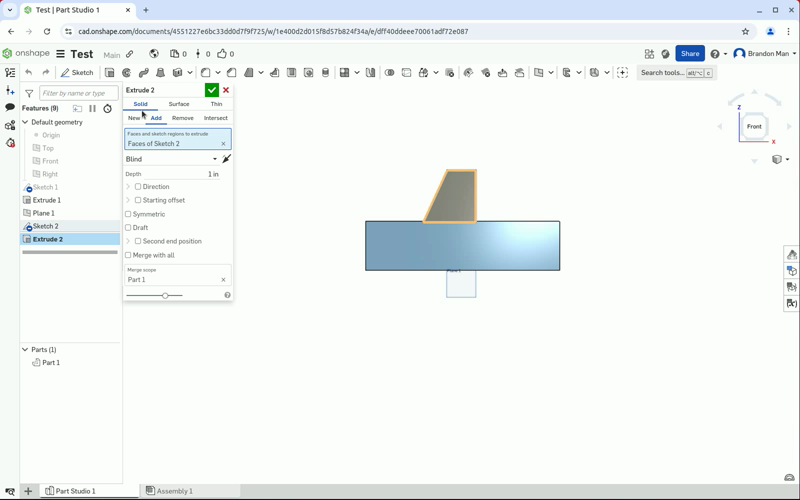
mouse_move(137, 120)
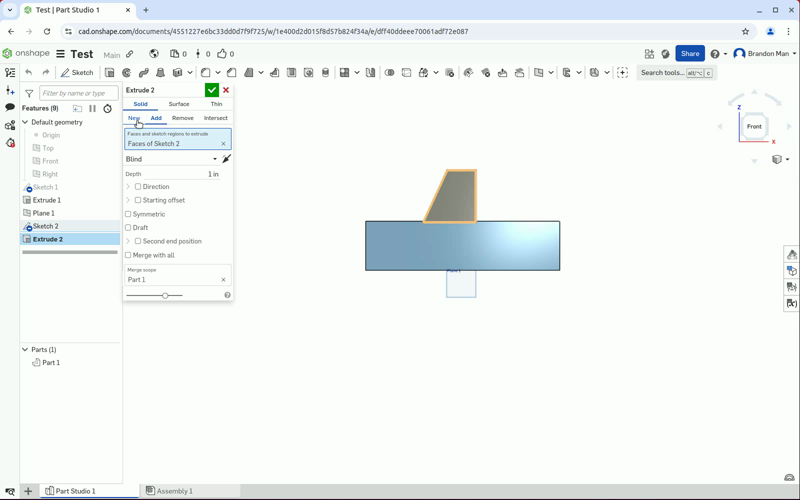
click(137, 120)
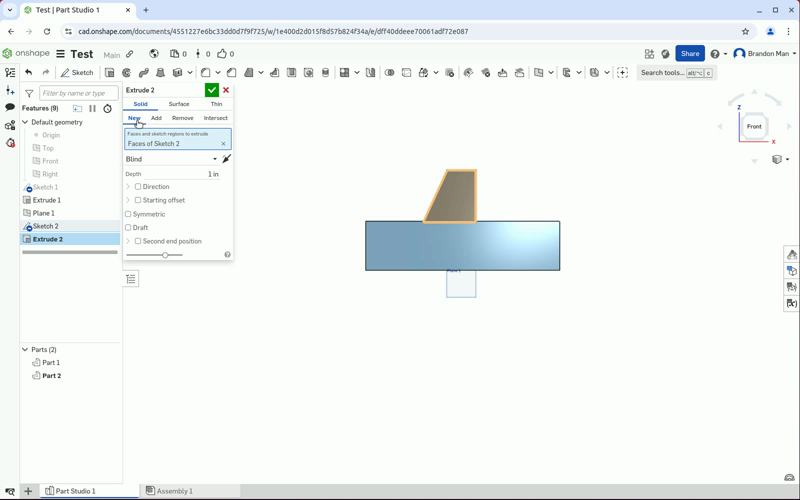
key(tab, 4)
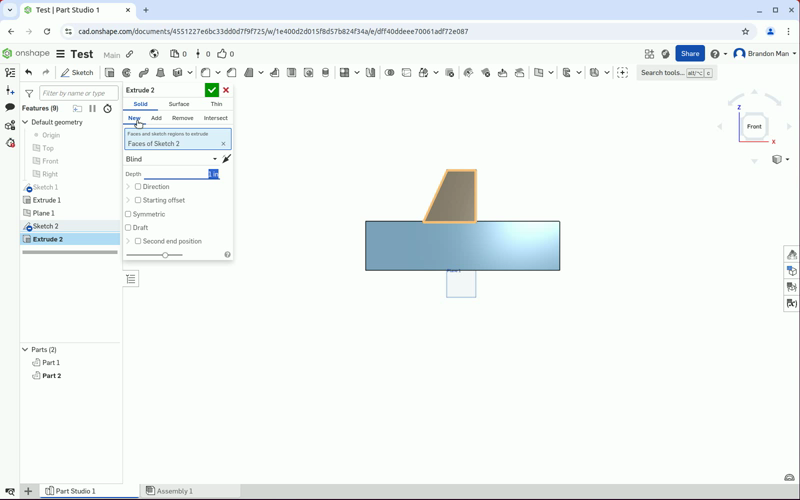
text(-17.09)
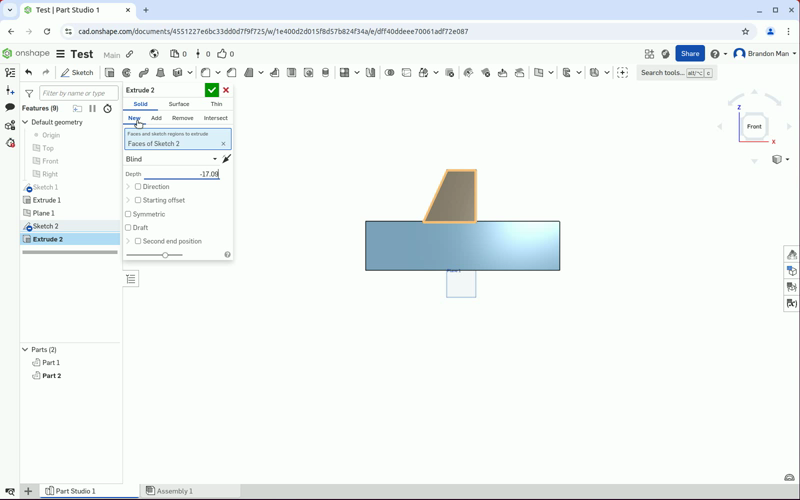
key(enter)
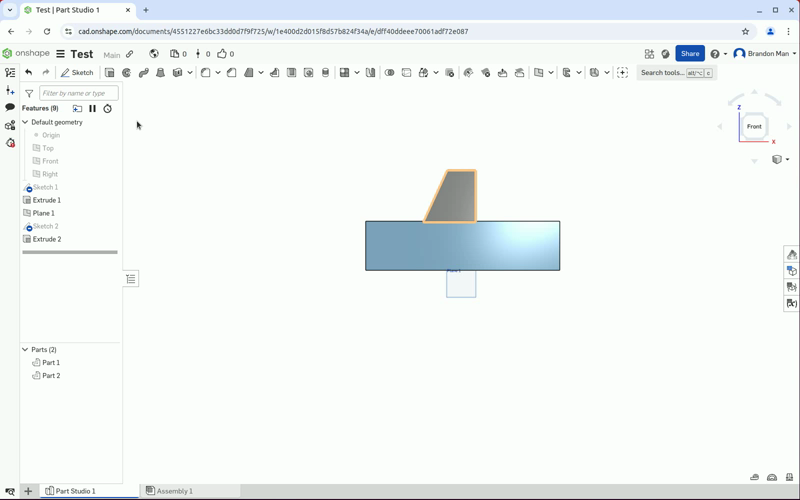
key(shift+h)
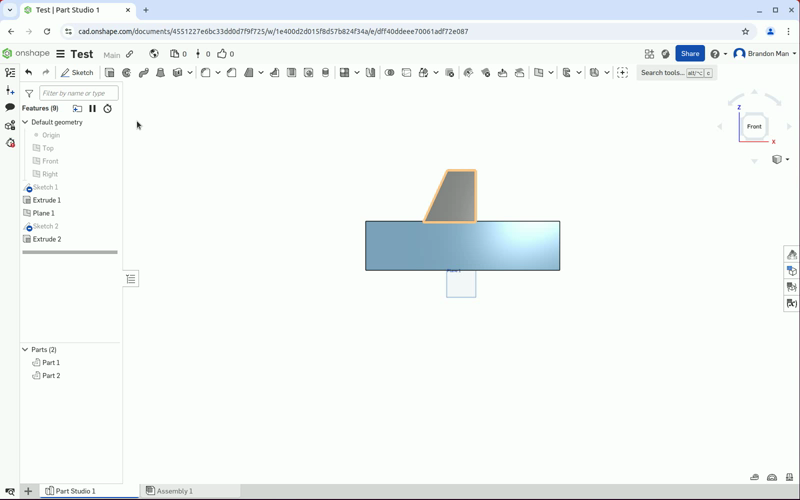
key(shift+h)
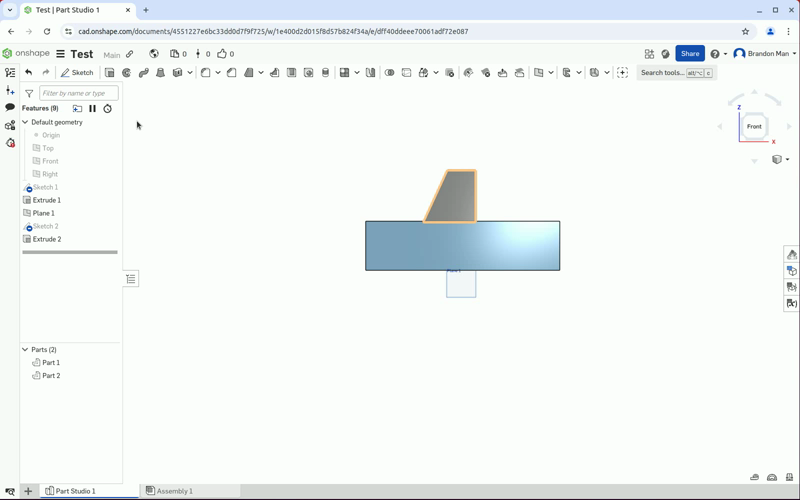
key(shift+7)
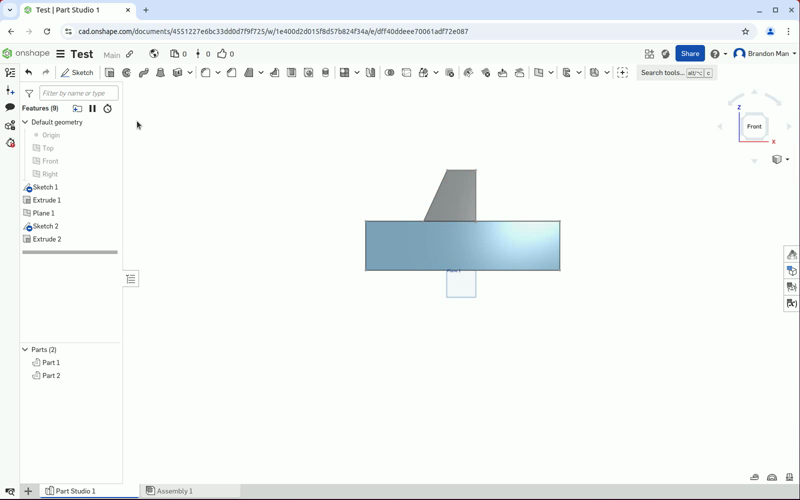
key(left, 2)
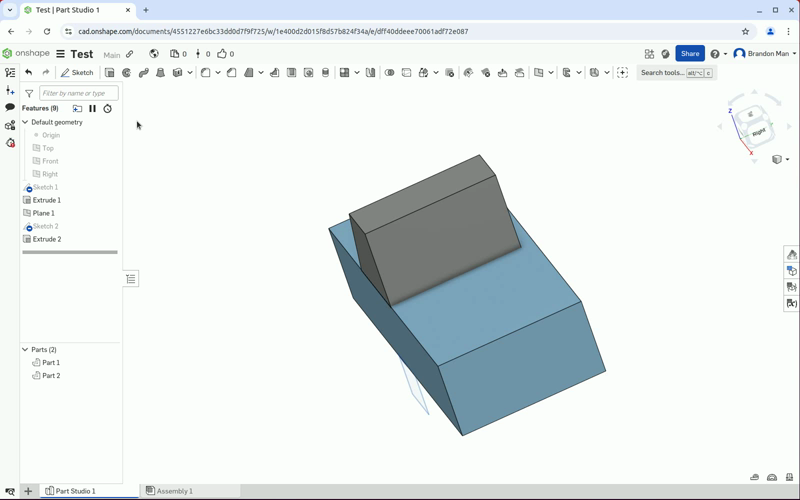
key(down, 2)
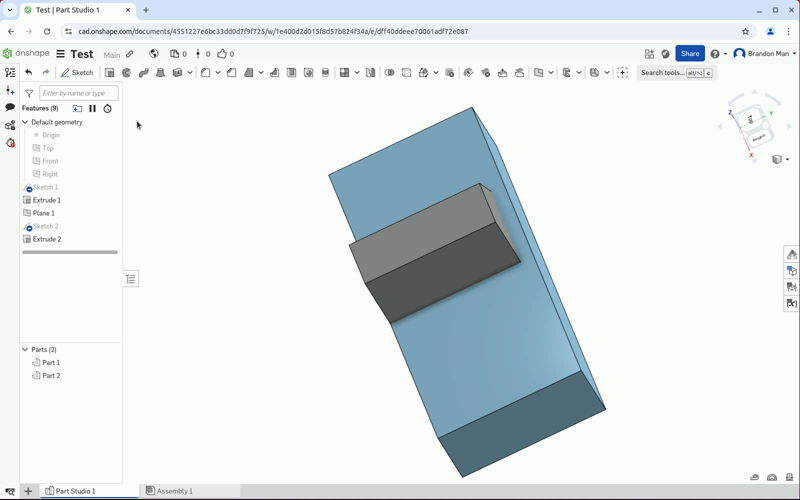
key(up, 2)
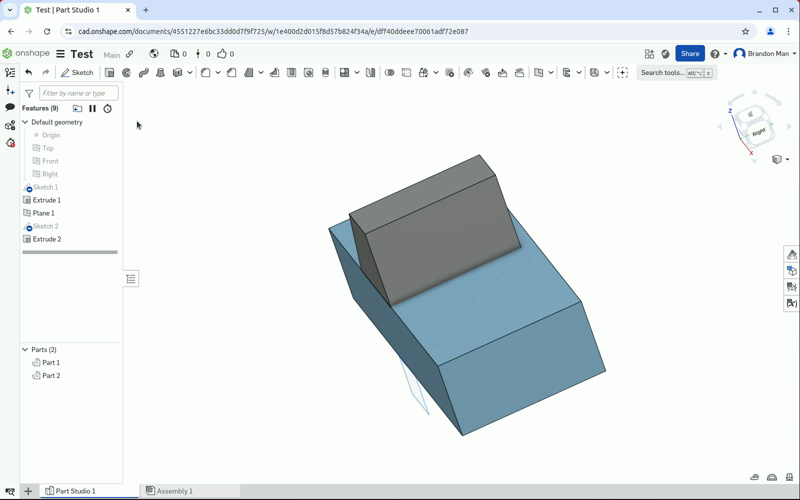
key(right, 2)
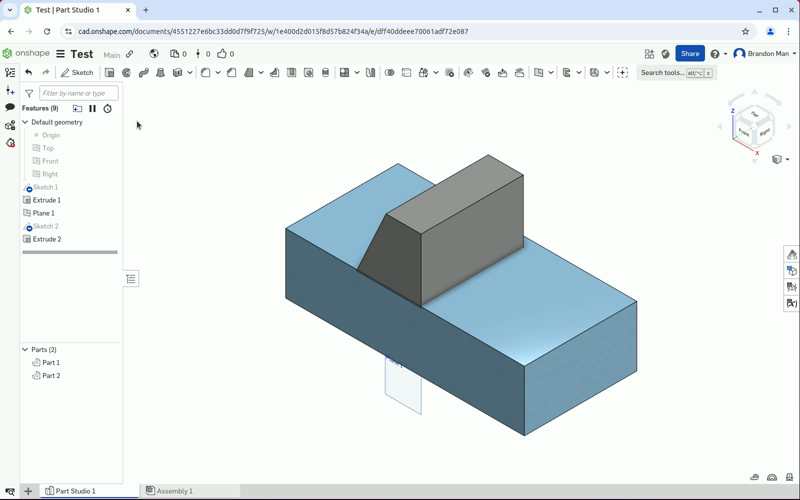
mouse_move(73, 189)
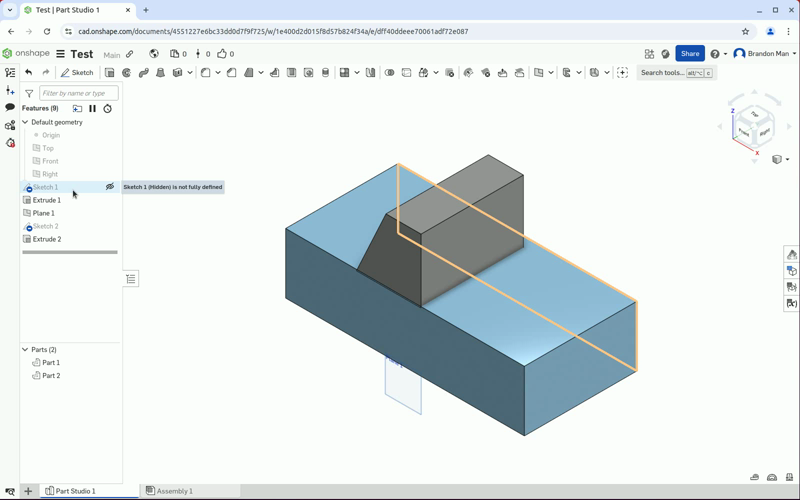
click(73, 189)